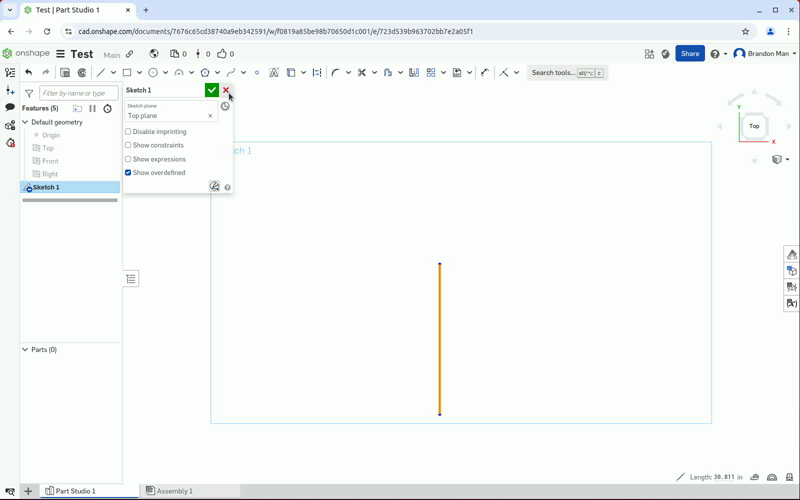
key(shift+h)
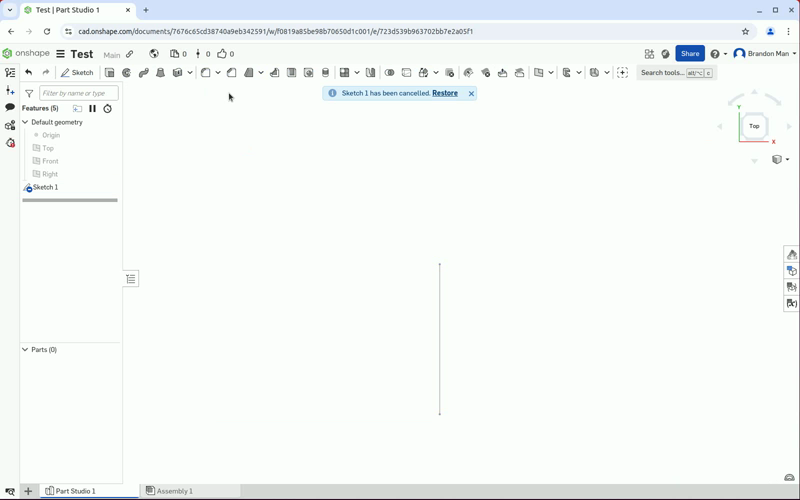
key(shift+s)
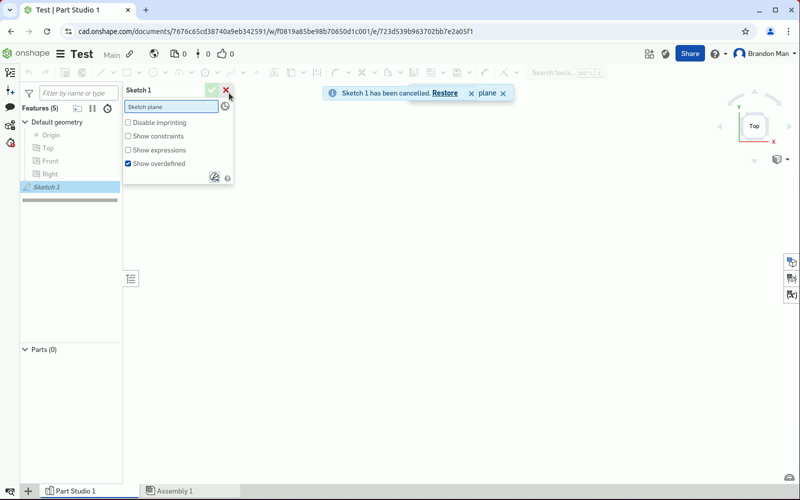
mouse_move(73, 150)
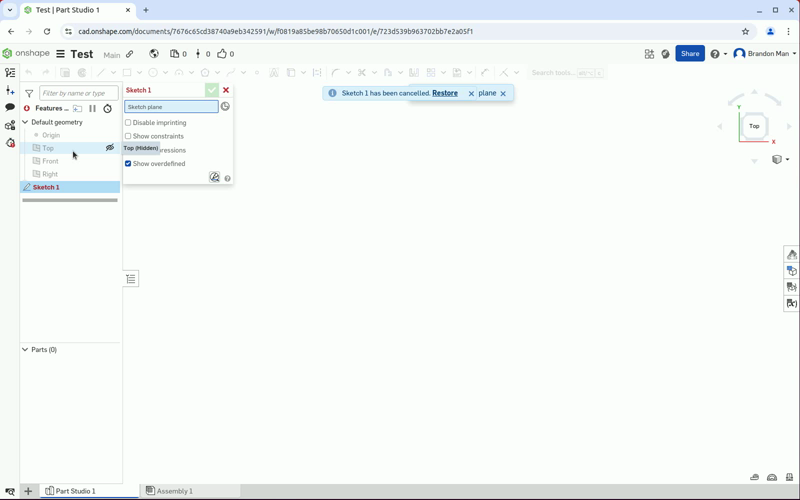
click(73, 150)
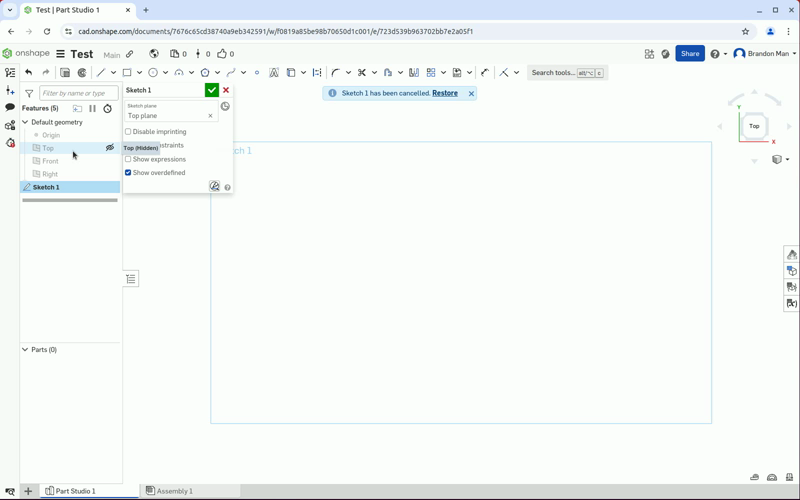
mouse_move(73, 352)
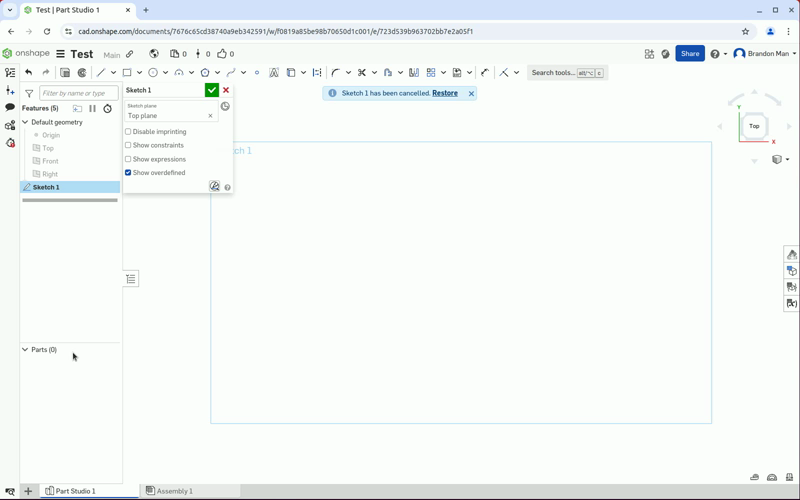
key(y)
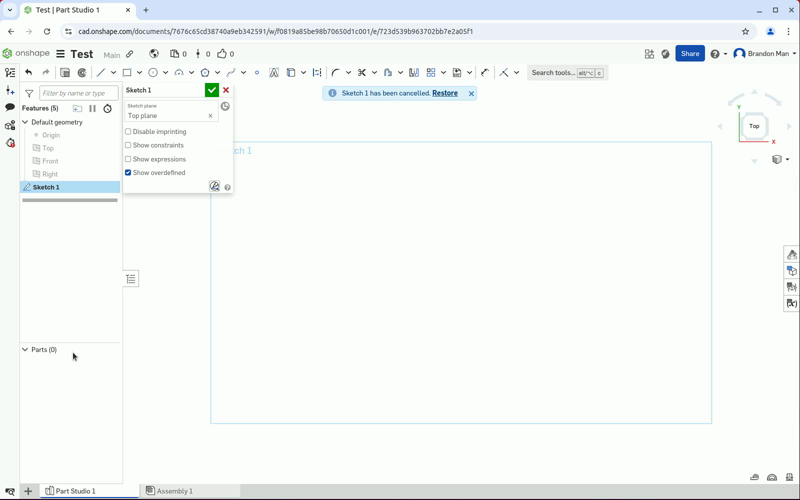
key(l)
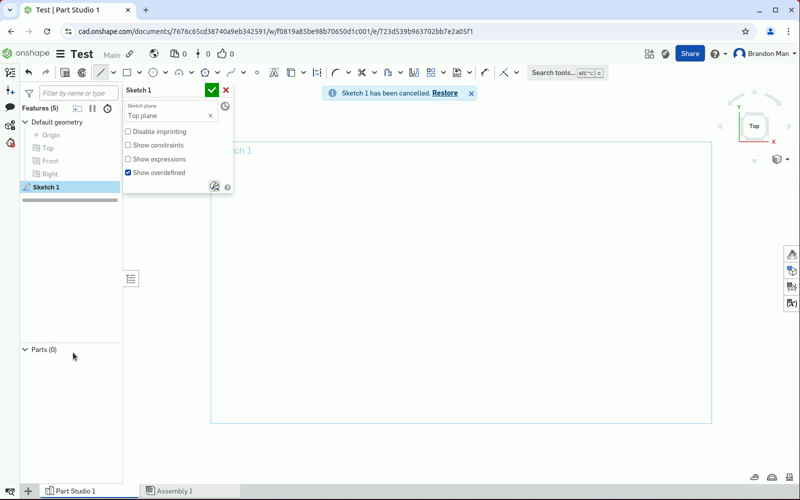
key_down(shift)
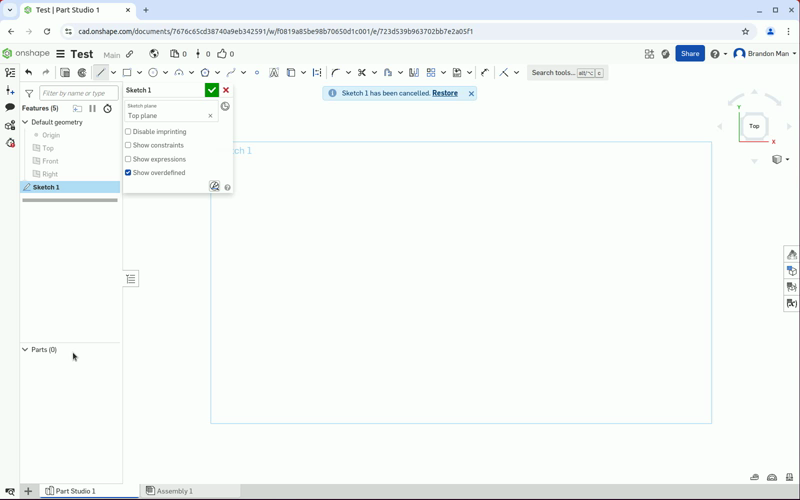
mouse_move(348, 320)
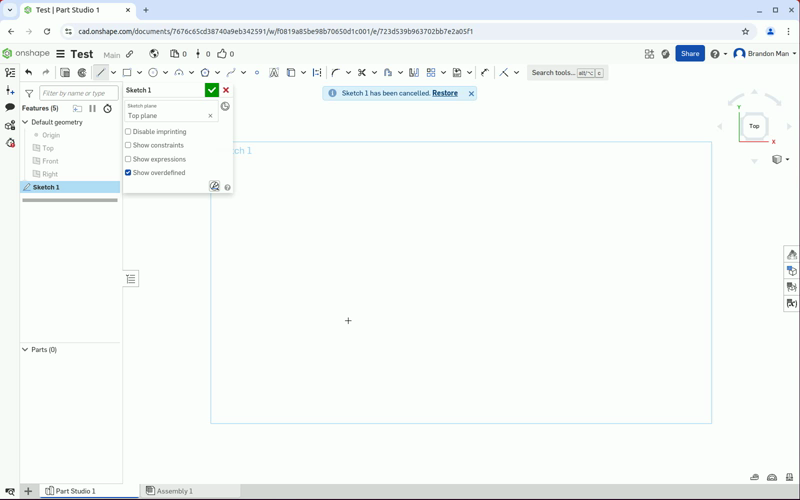
click(348, 320)
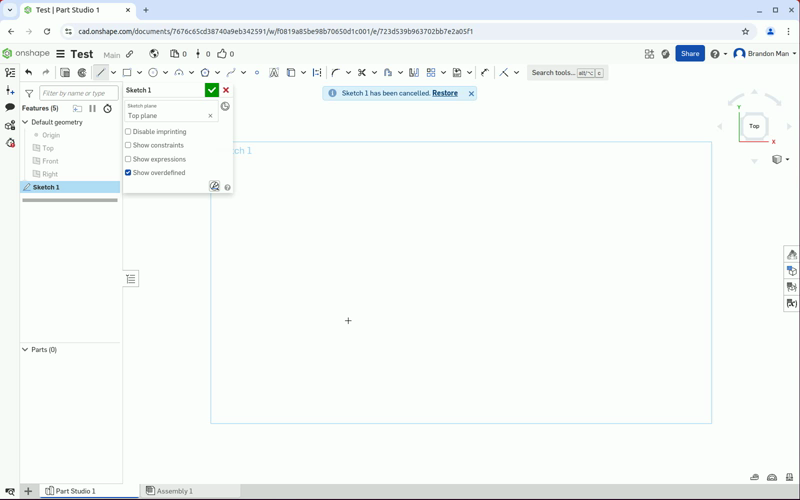
key_up(shift)
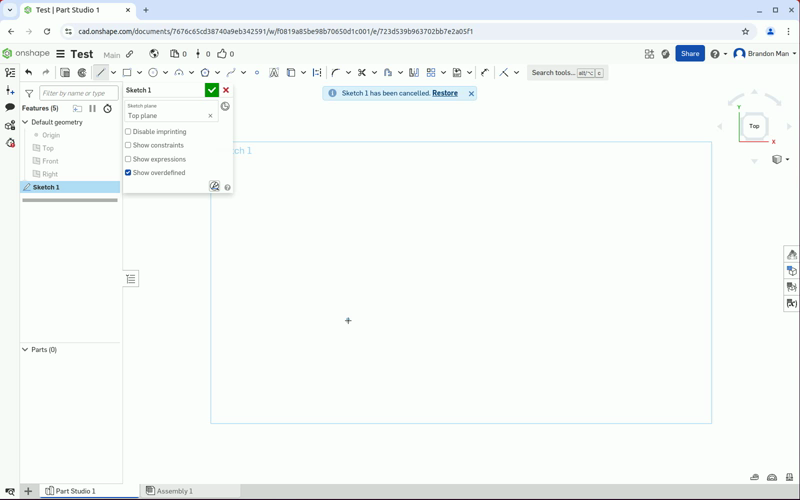
key_down(shift)
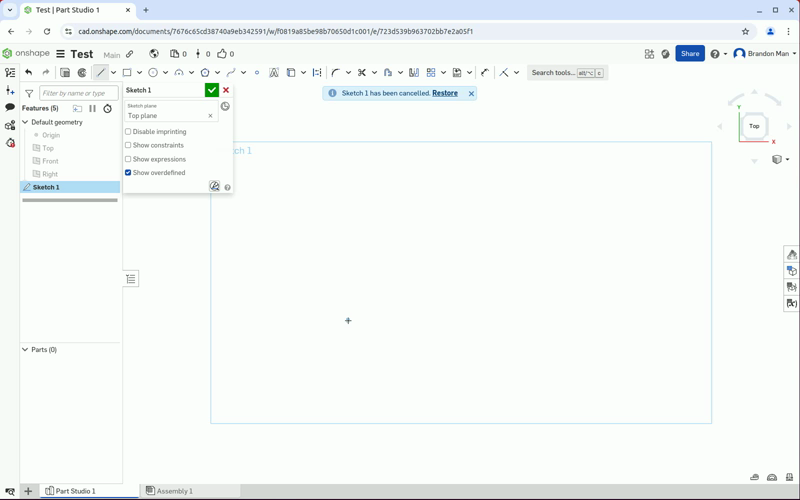
mouse_move(572, 320)
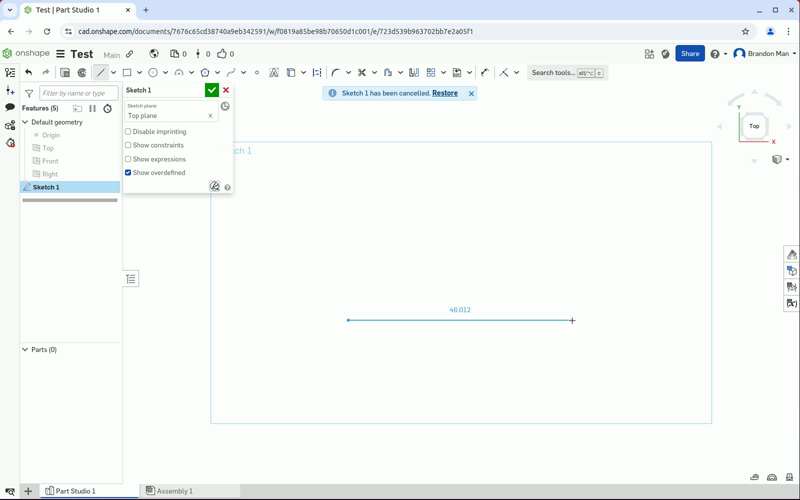
click(572, 320)
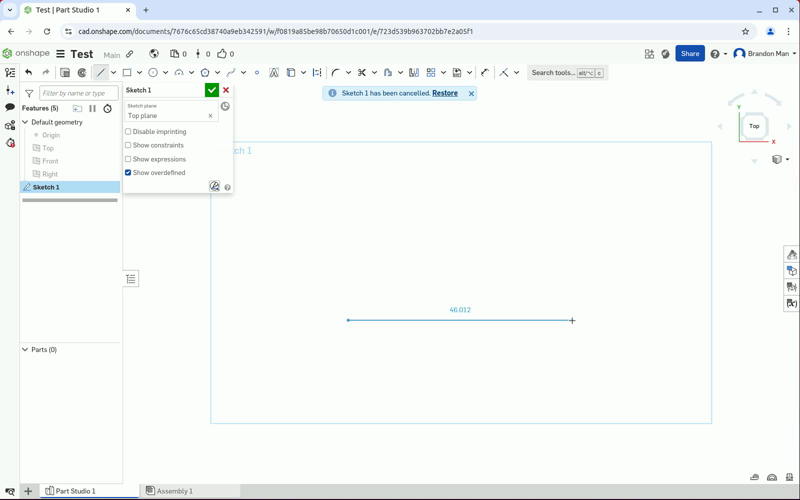
key_up(shift)
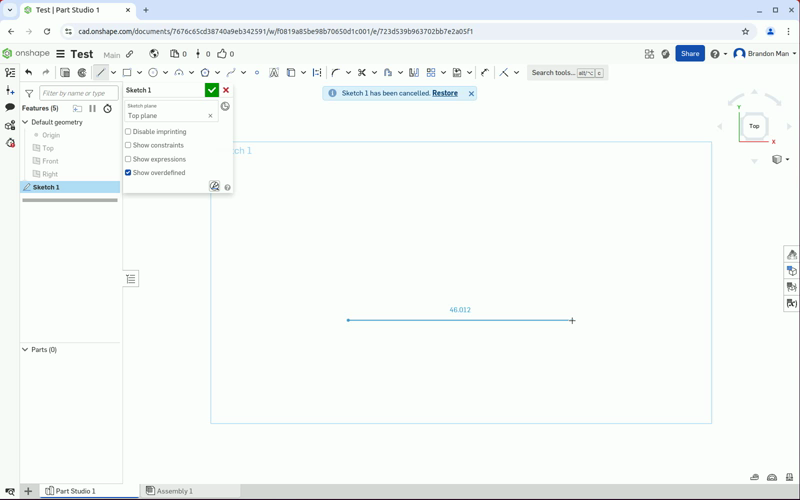
key_down(shift)
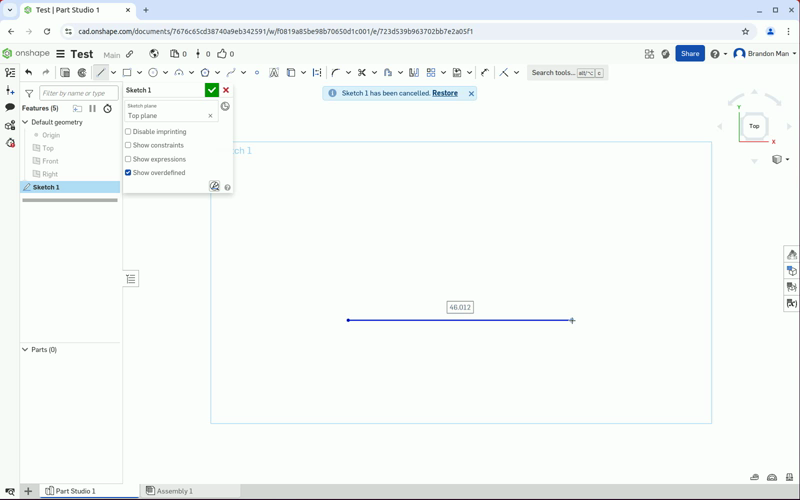
mouse_move(572, 245)
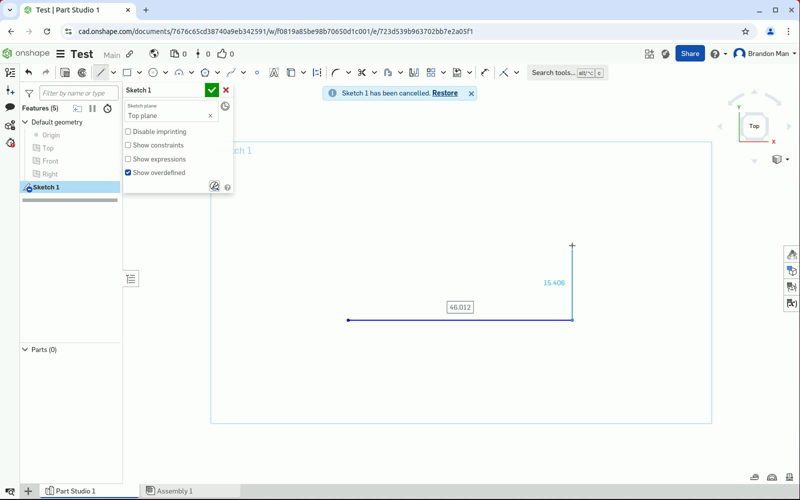
click(572, 245)
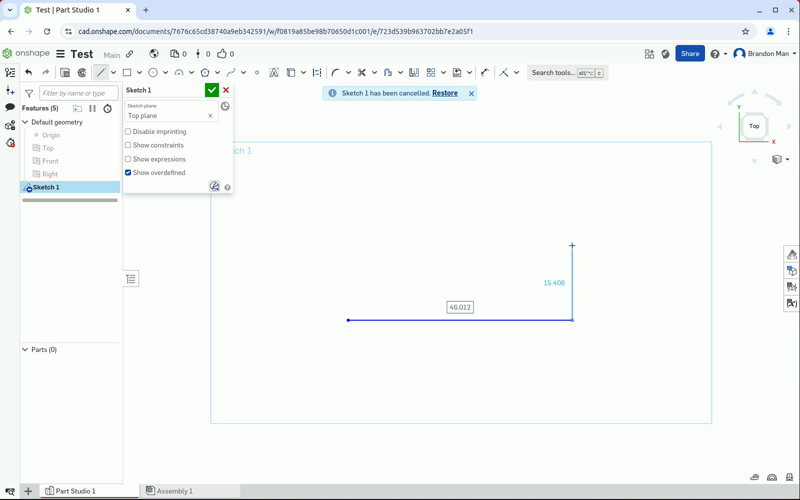
key_up(shift)
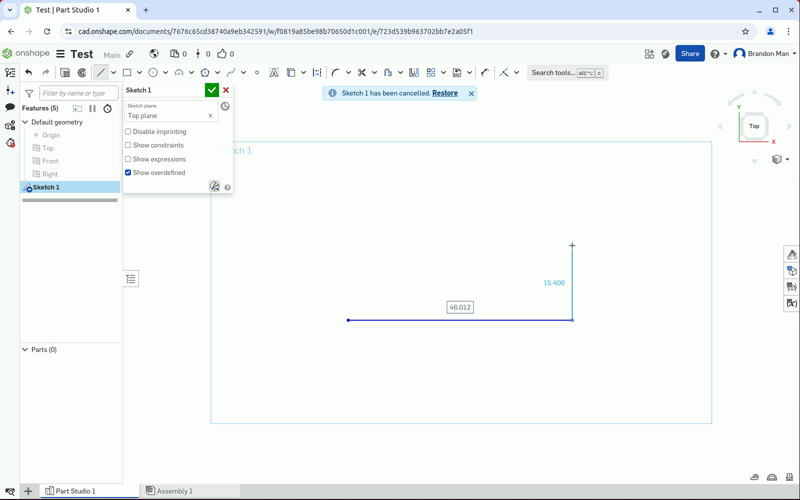
key_down(shift)
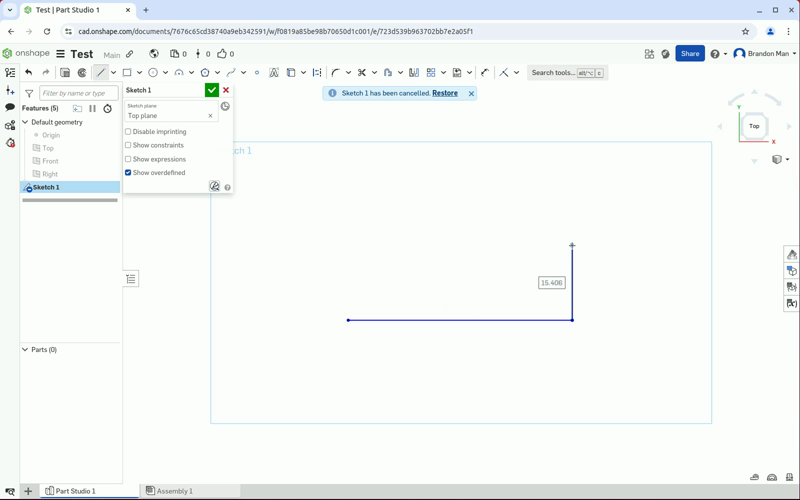
mouse_move(348, 245)
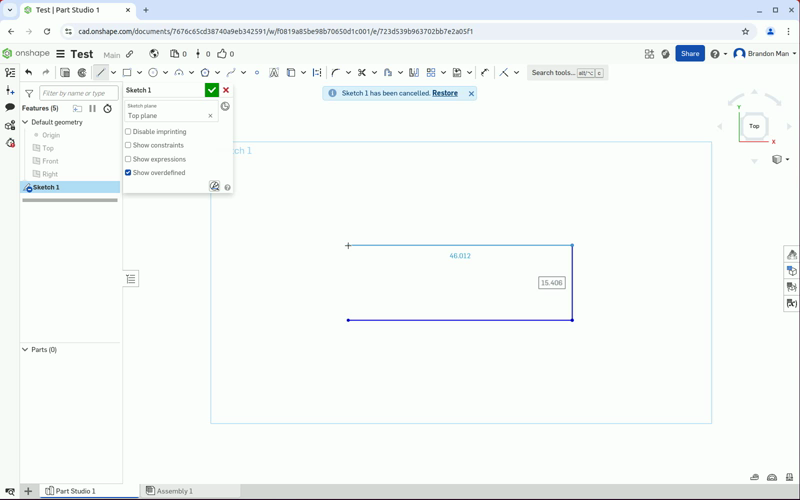
click(348, 245)
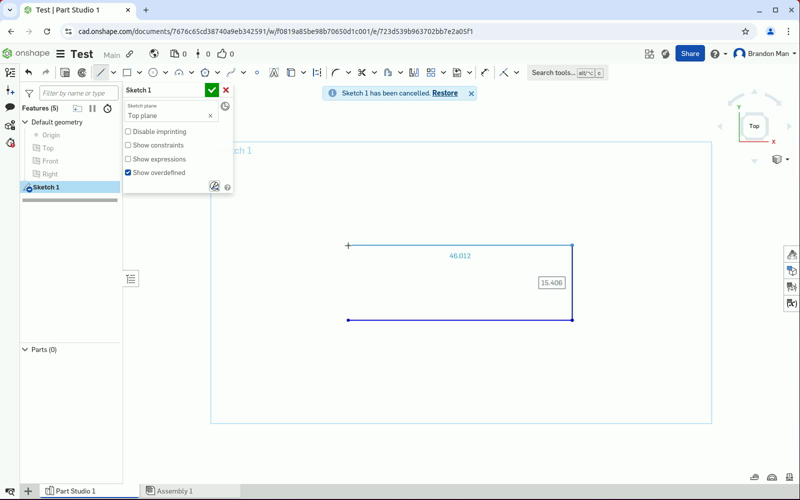
key_up(shift)
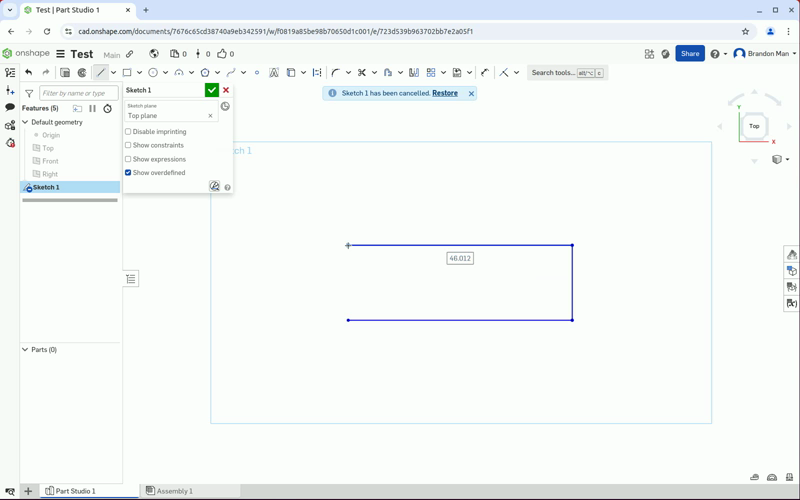
key_down(shift)
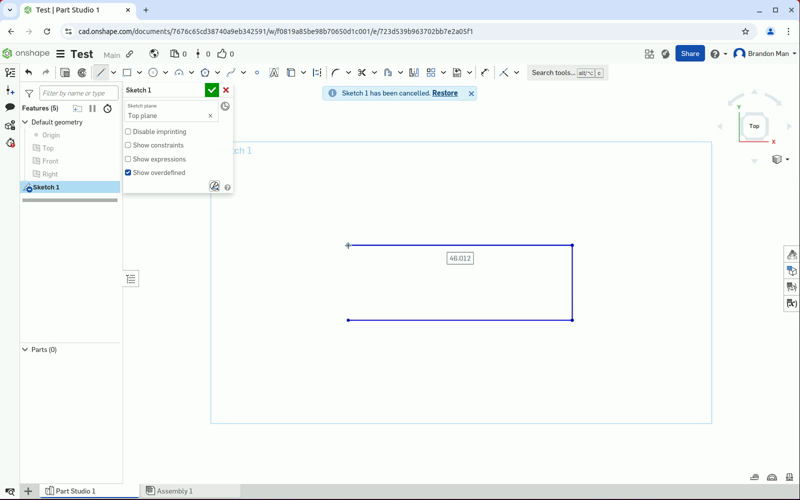
mouse_move(348, 320)
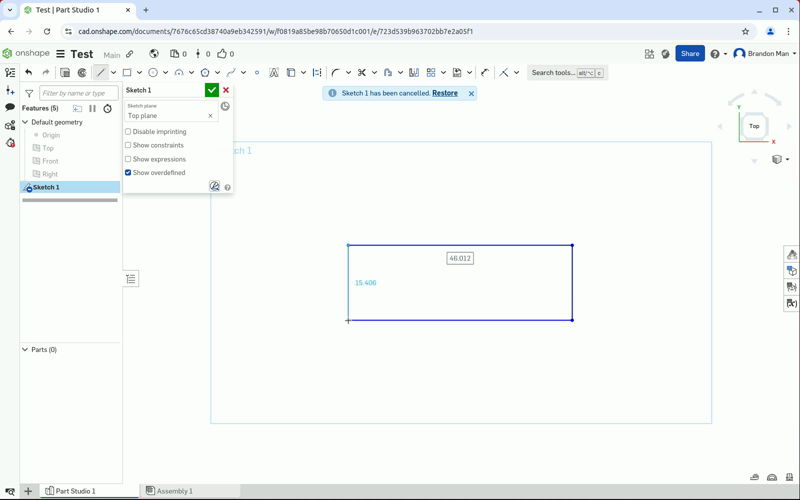
key_up(shift)
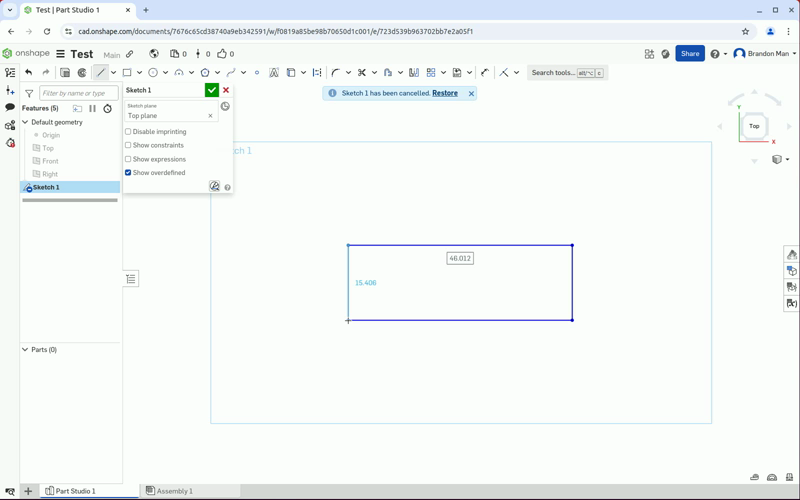
click(348, 320)
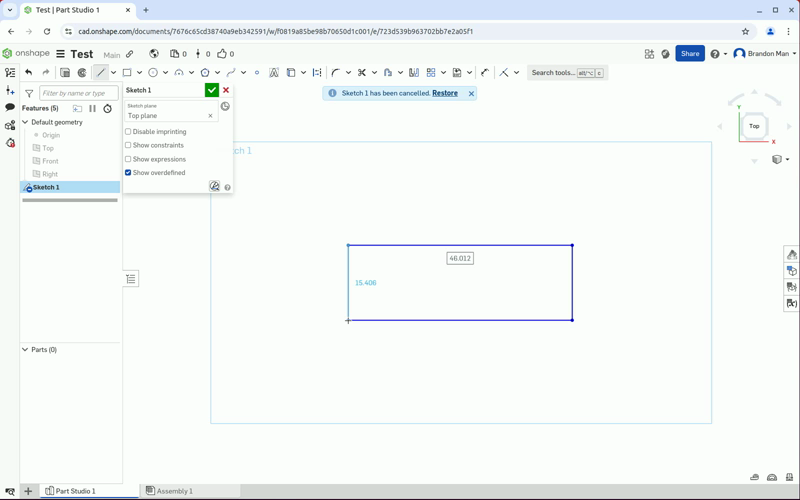
key(esc)
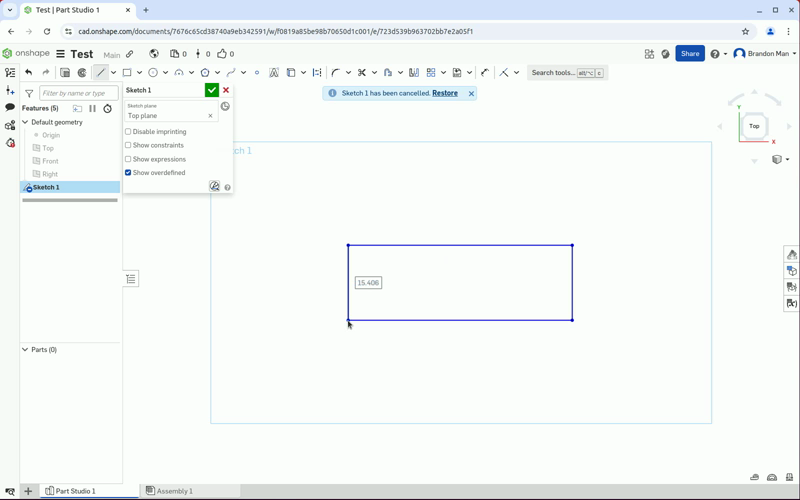
mouse_move(375, 284)
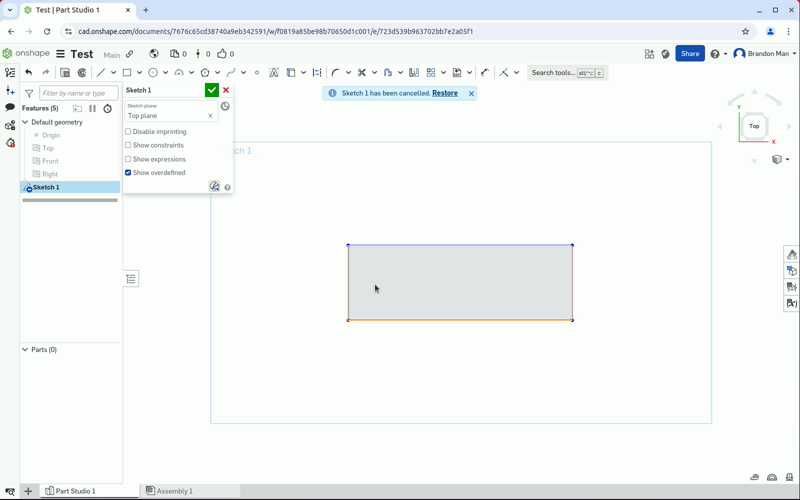
click(375, 284)
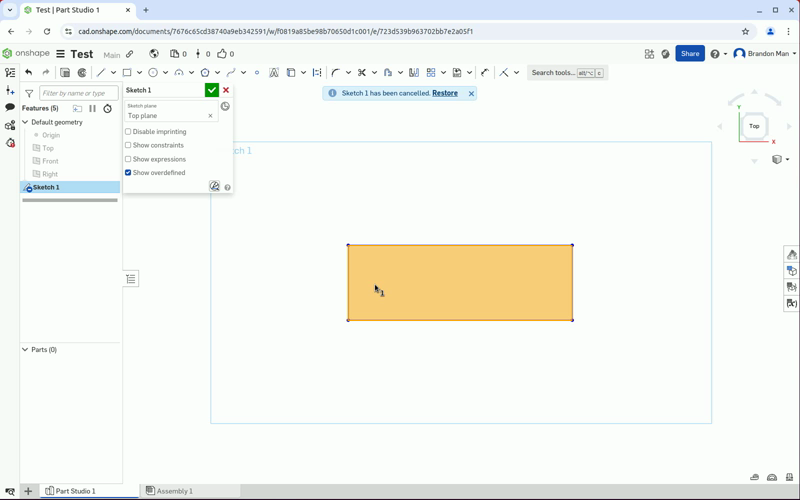
mouse_move(73, 352)
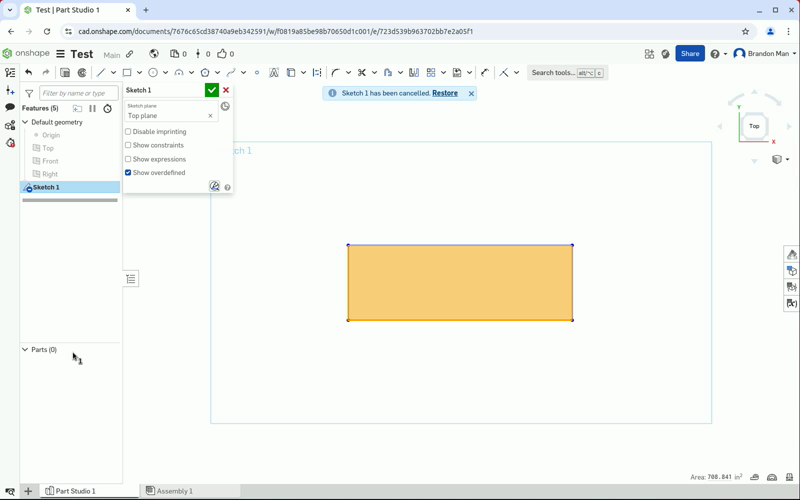
key(shift+y)
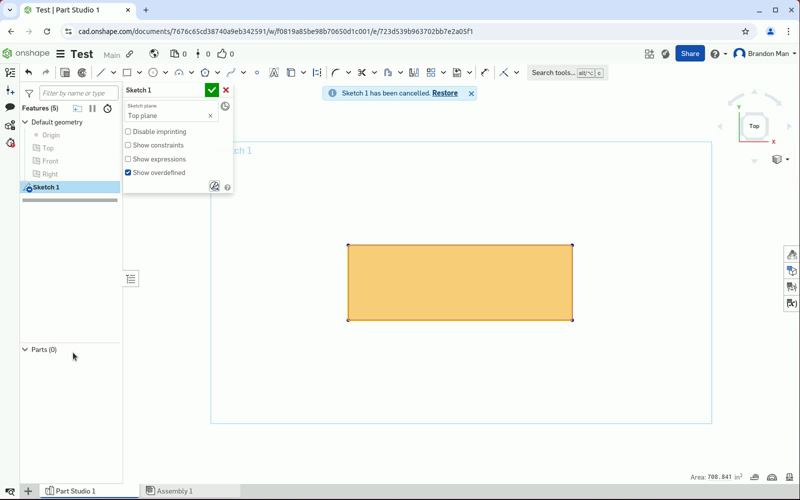
key(shift+e)
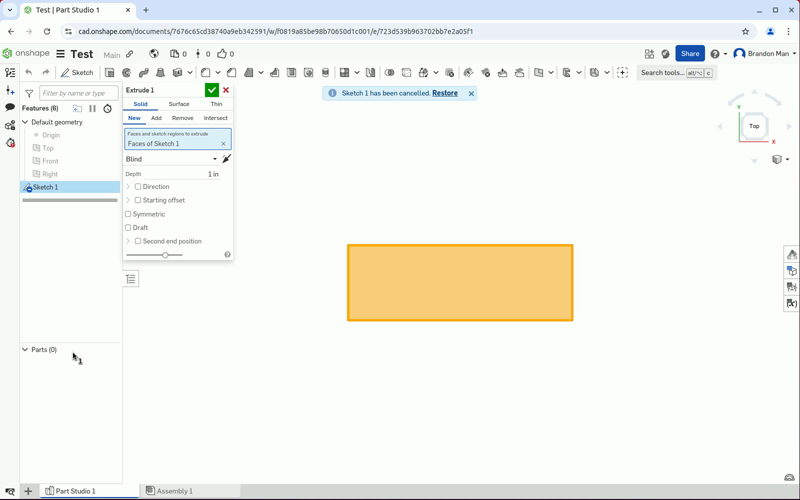
mouse_move(143, 106)
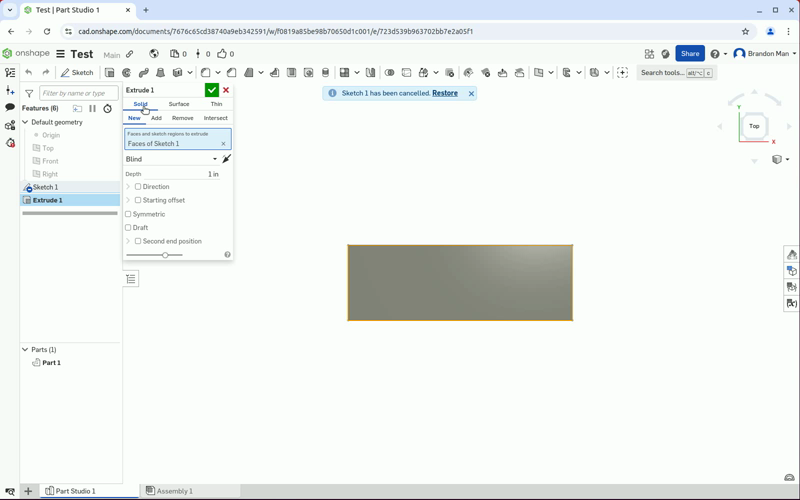
click(143, 106)
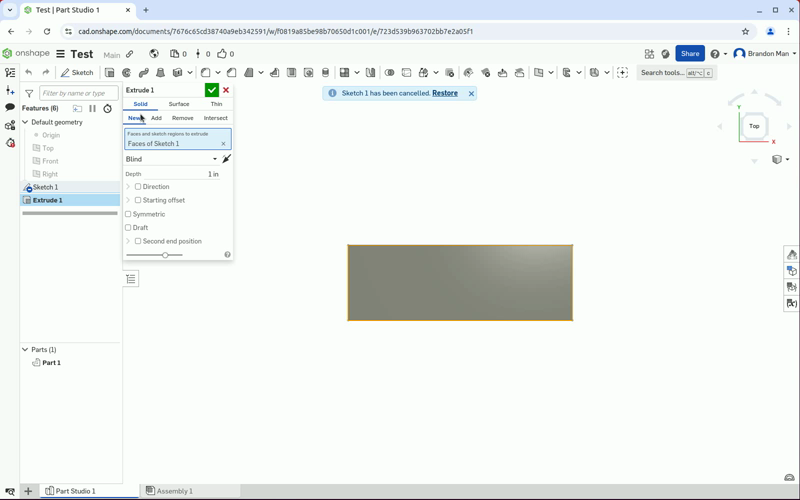
mouse_move(137, 120)
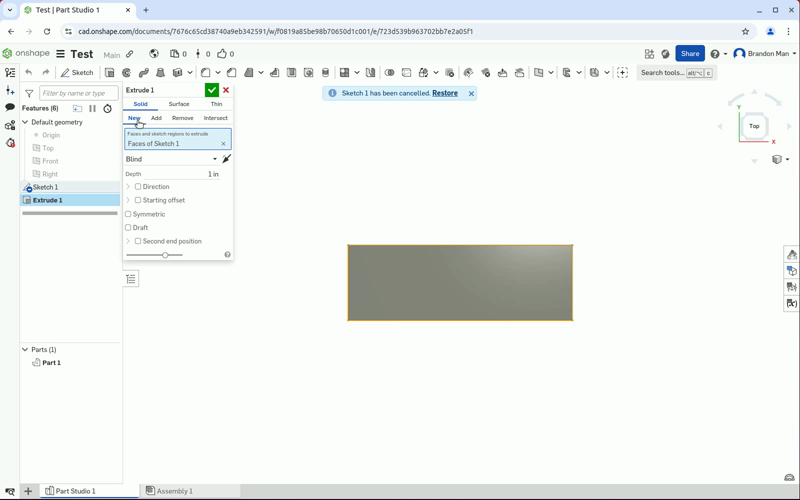
click(137, 120)
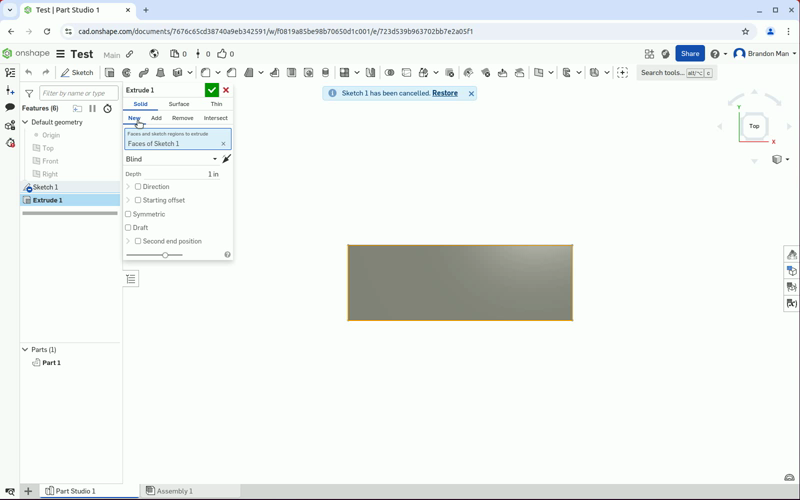
key(tab, 4)
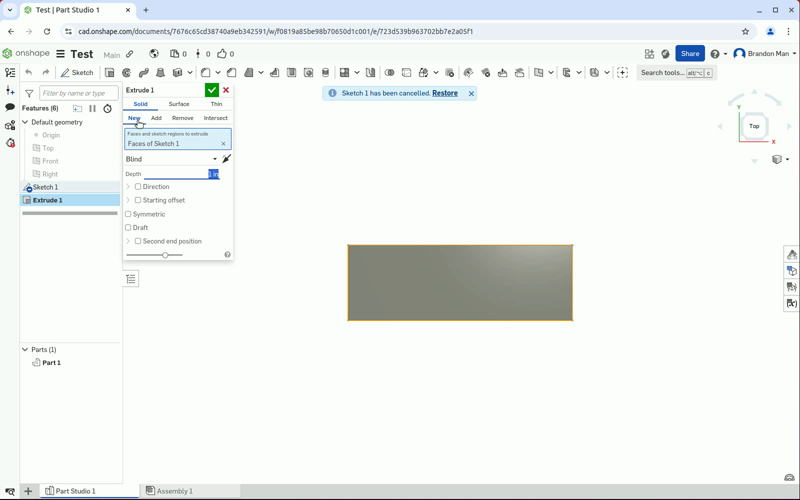
text(2.888)
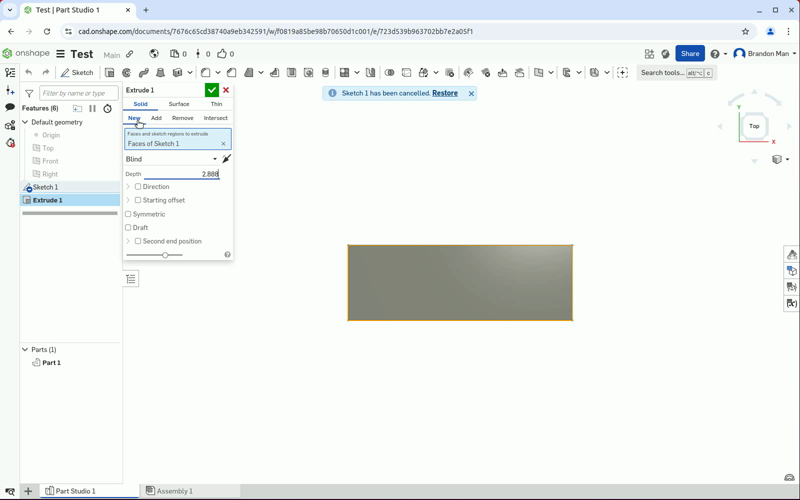
key(tab, 3)
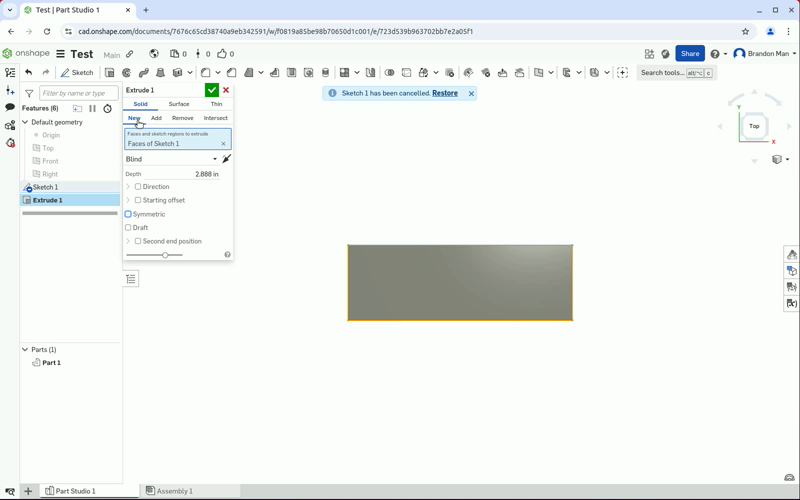
key(space)
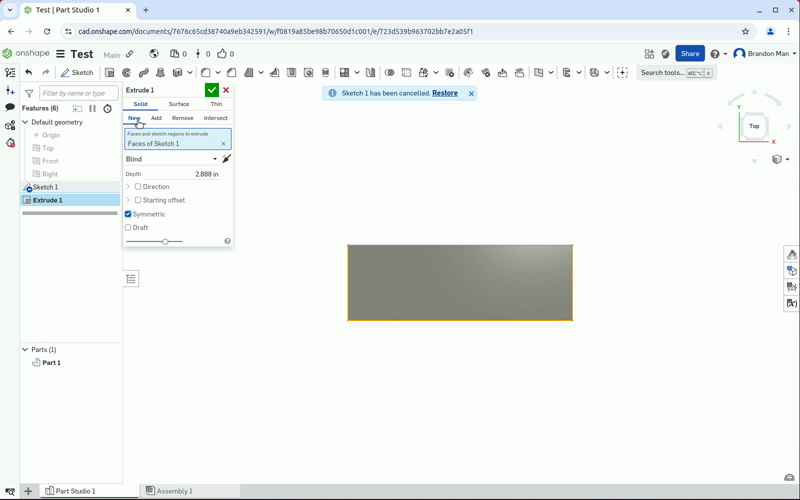
key(enter)
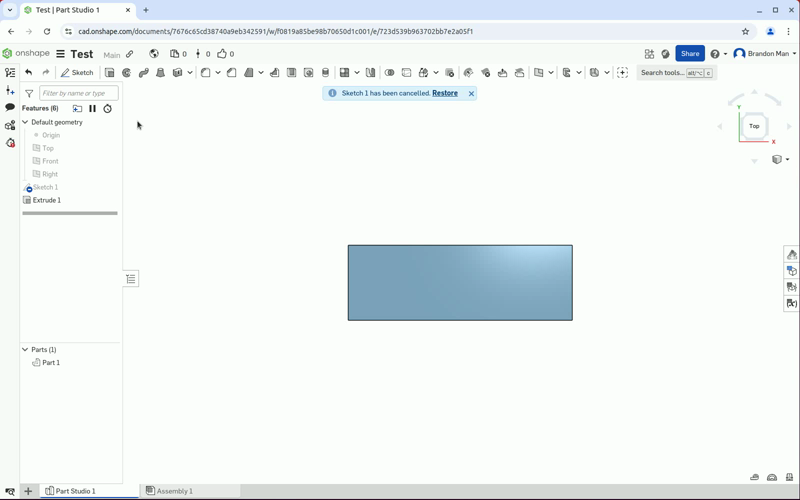
key(shift+h)
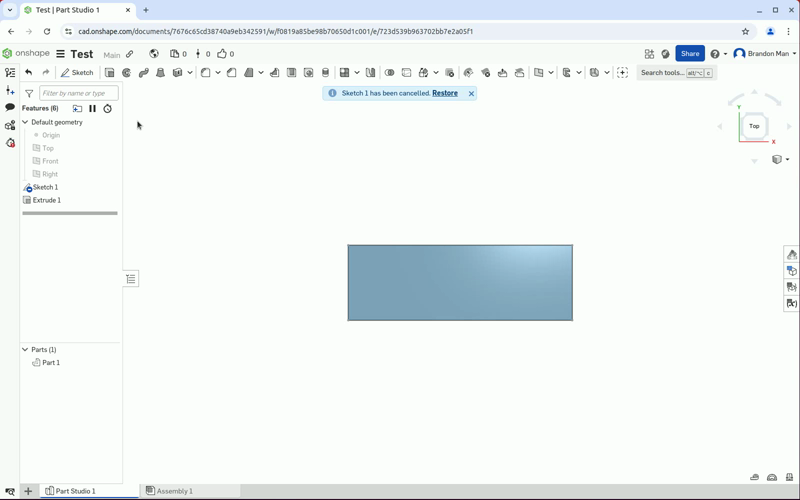
key(shift+h)
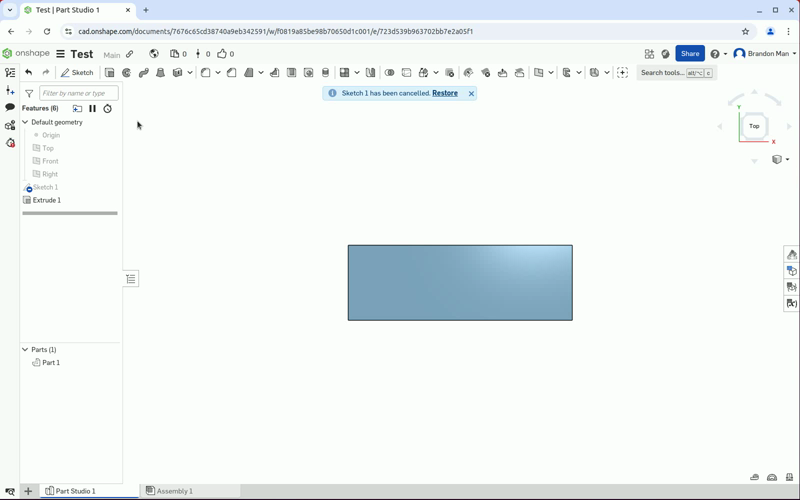
mouse_move(73, 189)
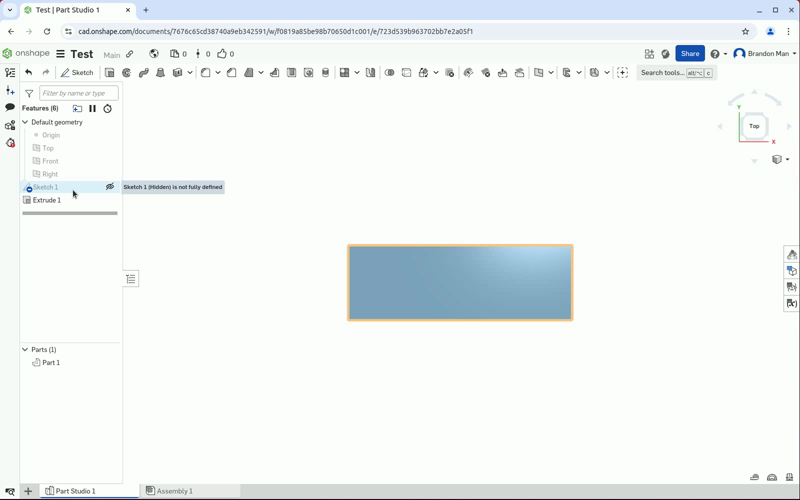
click(73, 189)
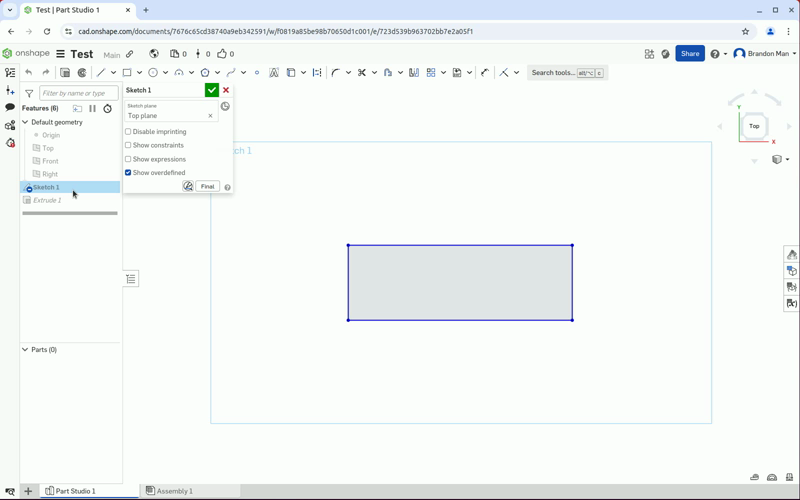
mouse_move(229, 92)
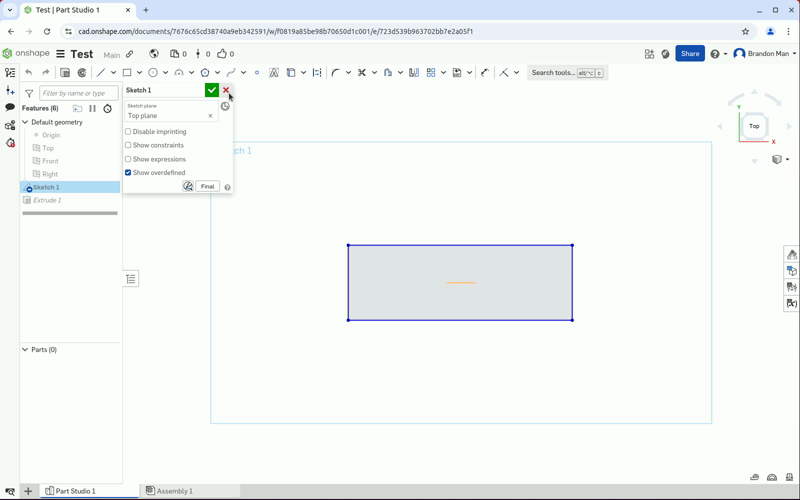
click(229, 92)
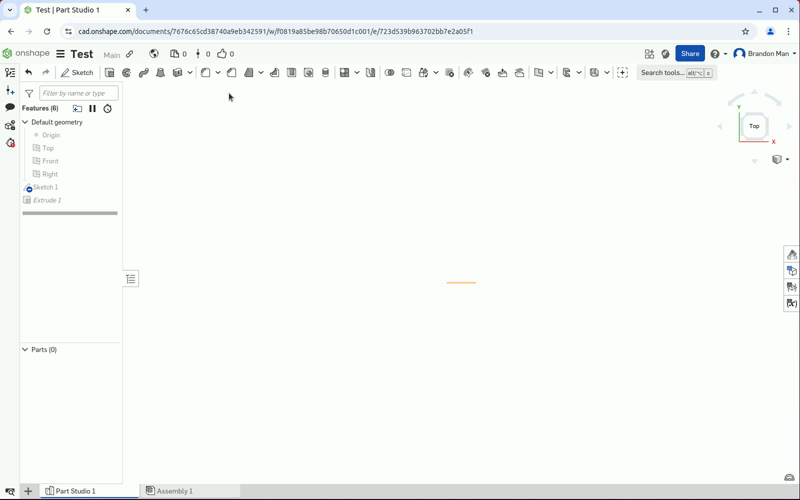
mouse_move(541, 75)
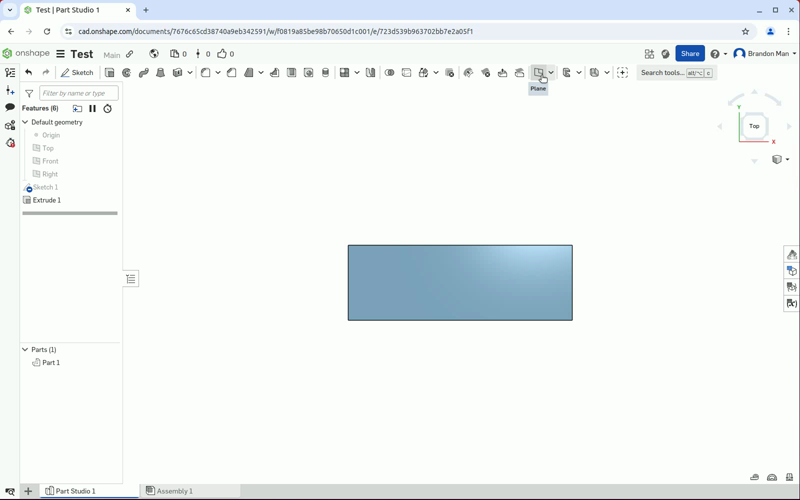
click(541, 75)
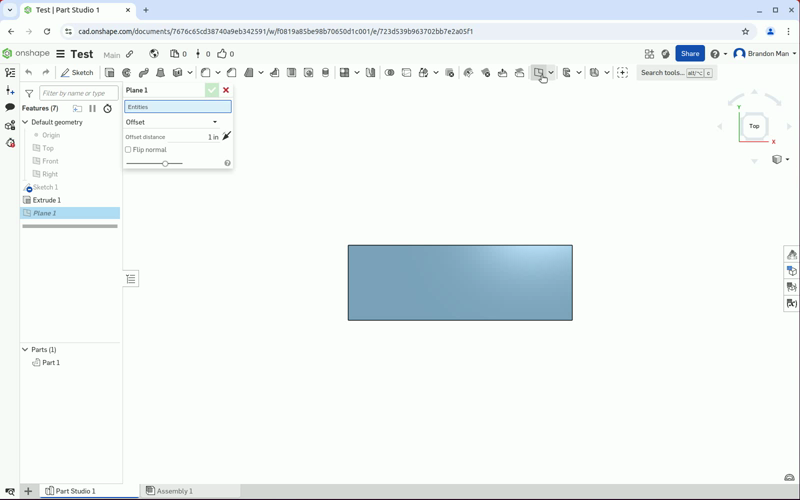
mouse_move(73, 150)
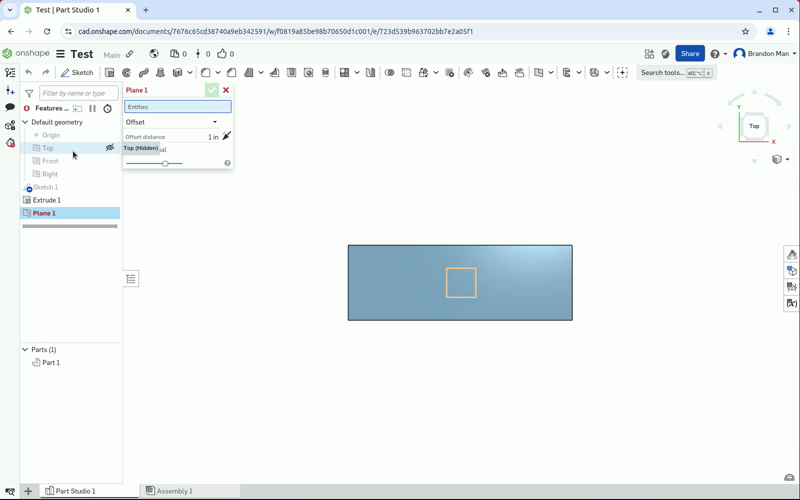
click(73, 150)
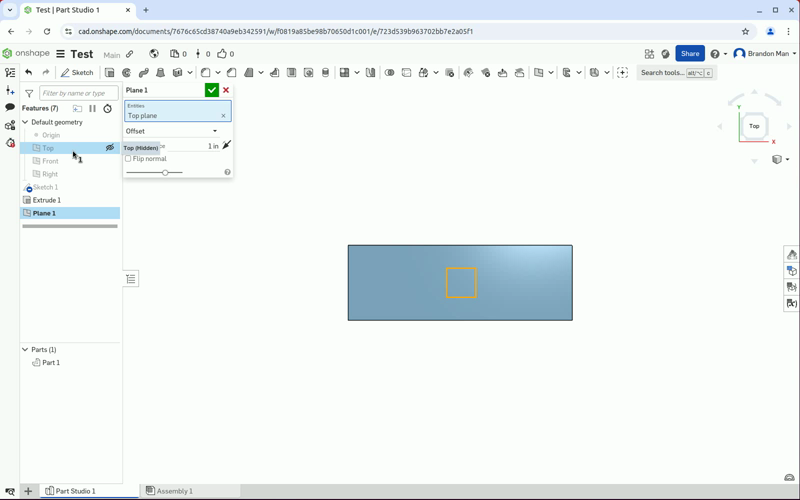
key(tab, 2)
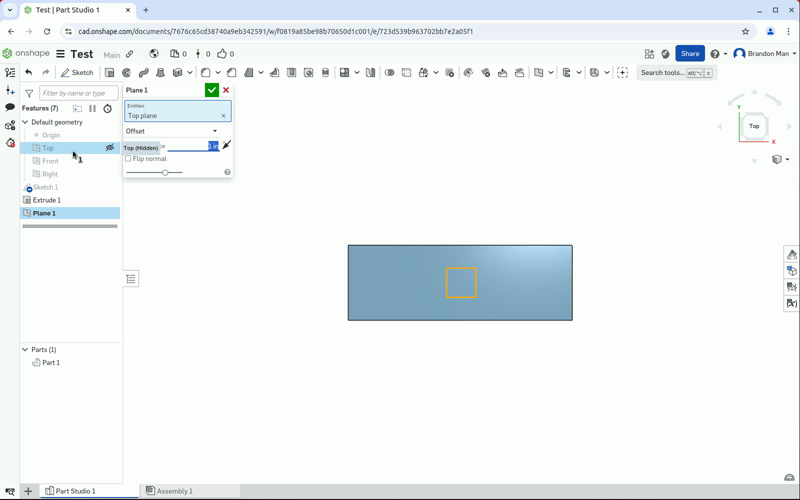
text(1.448)
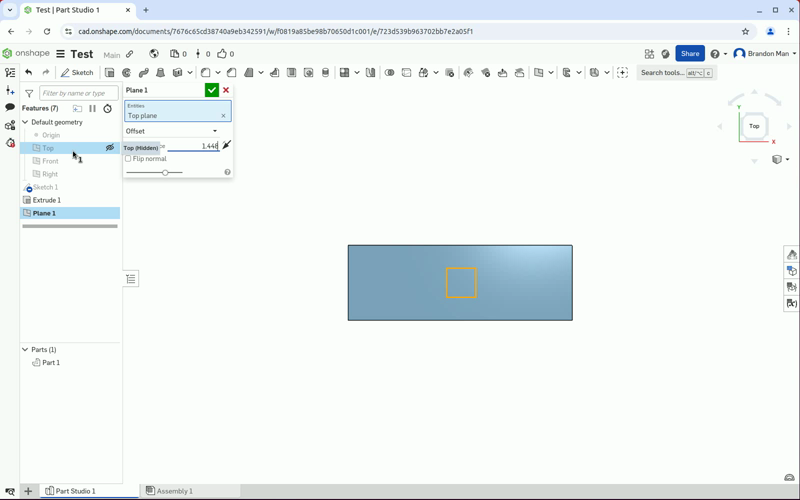
key(enter, 2)
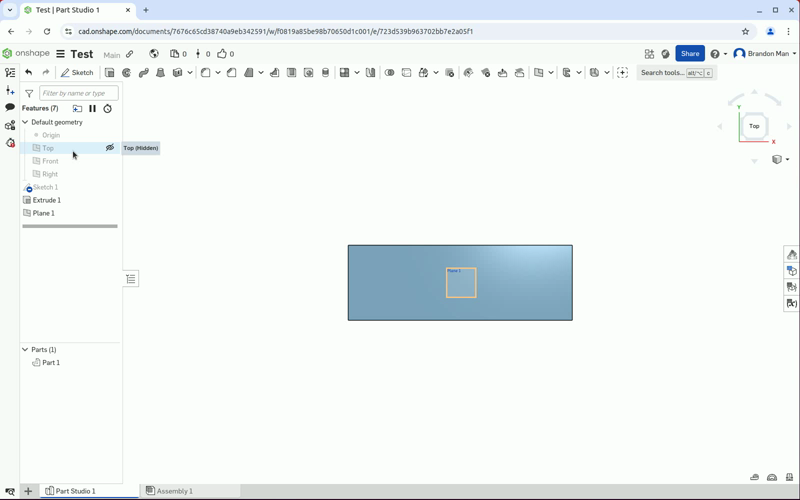
key(shift+s)
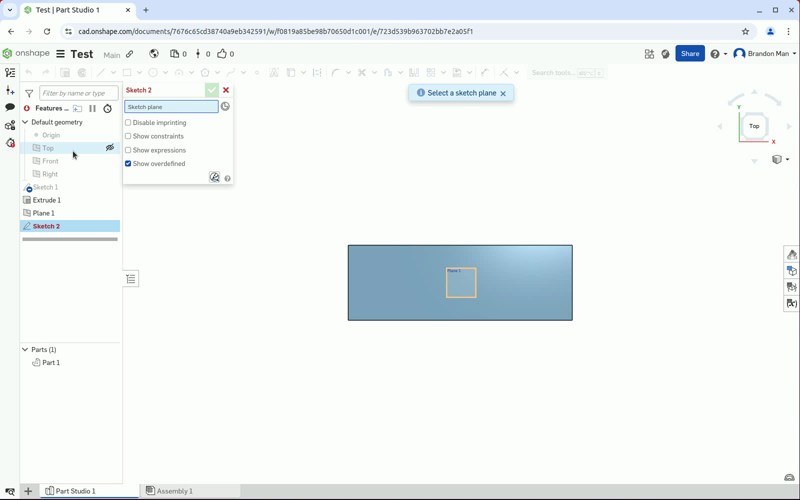
mouse_move(73, 215)
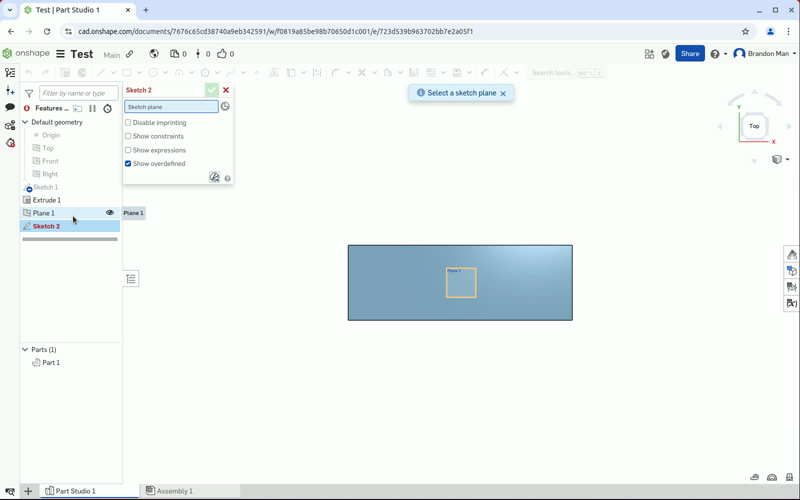
click(73, 215)
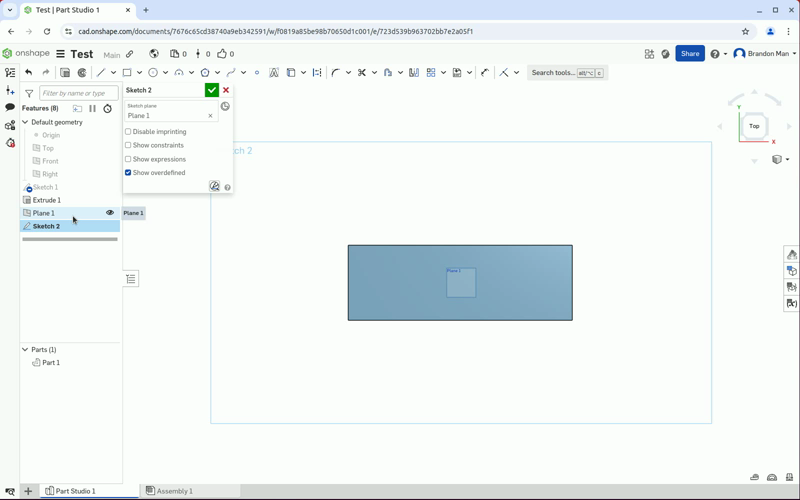
mouse_move(73, 352)
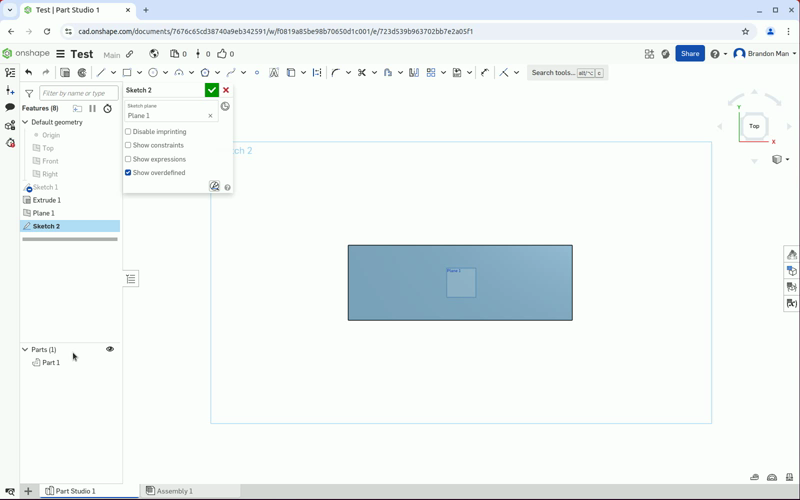
key(y)
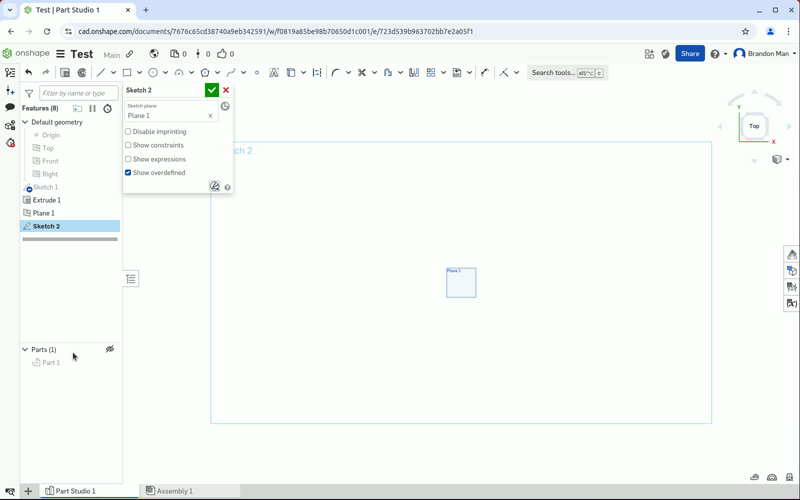
key(c)
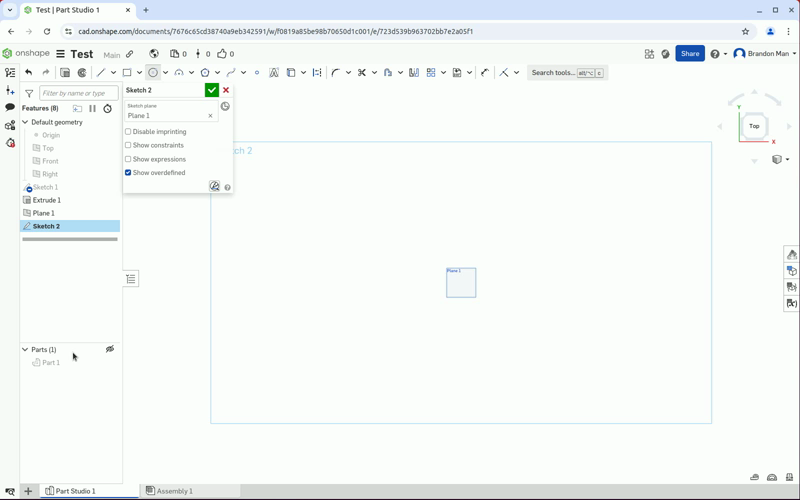
key_down(shift)
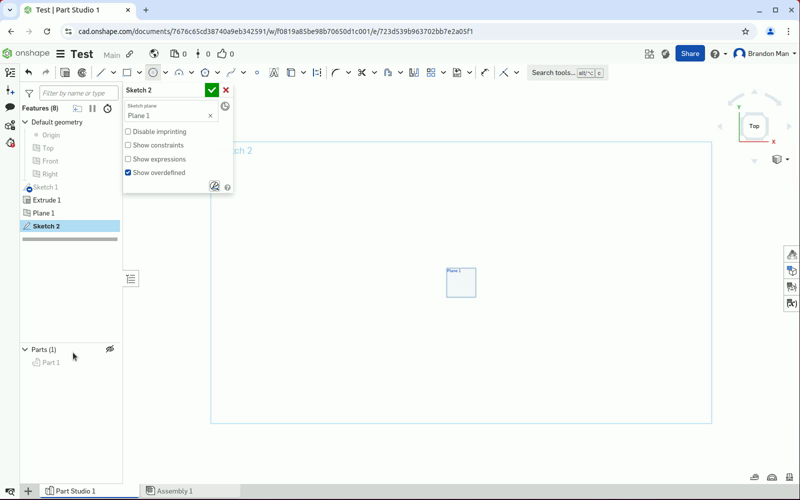
mouse_move(461, 254)
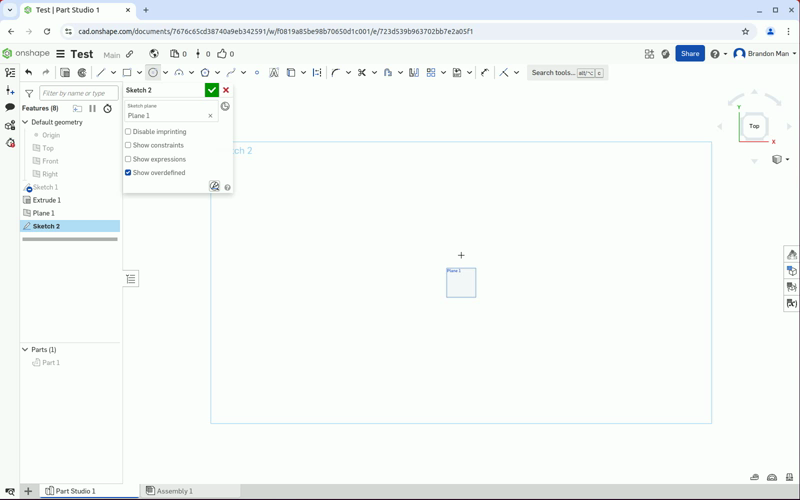
click(461, 254)
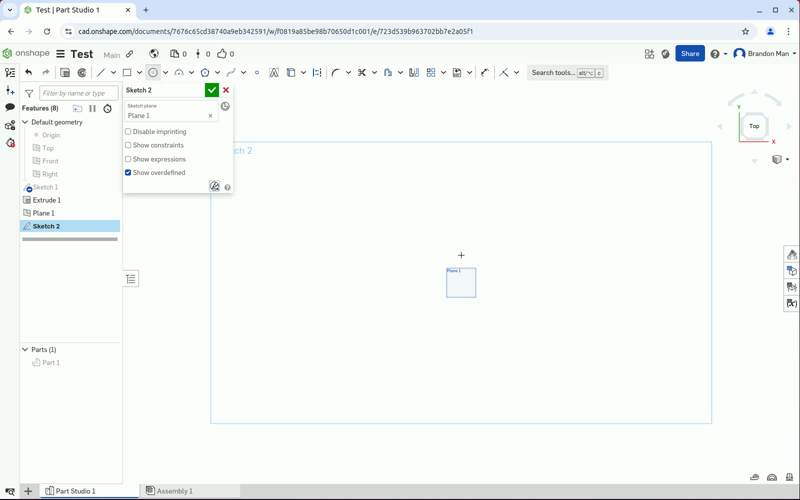
key_up(shift)
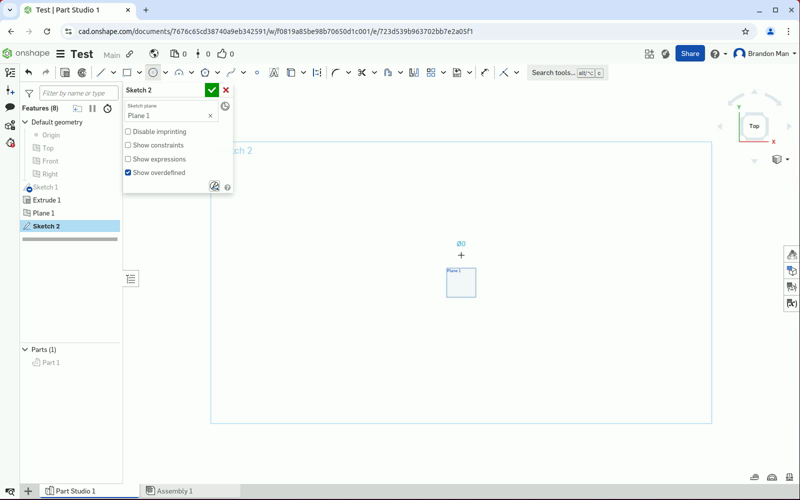
mouse_move(465, 254)
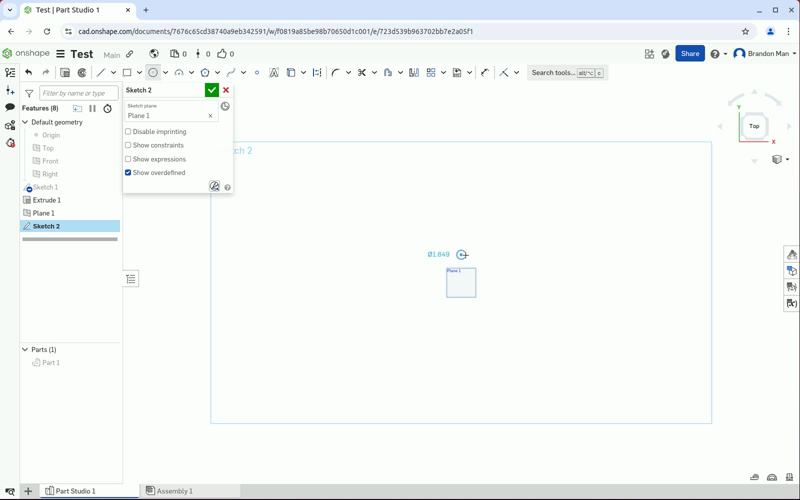
click(465, 254)
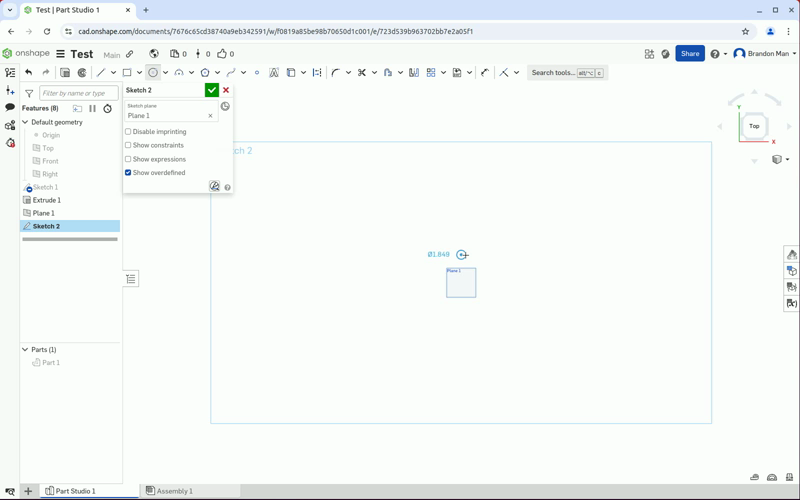
key(esc)
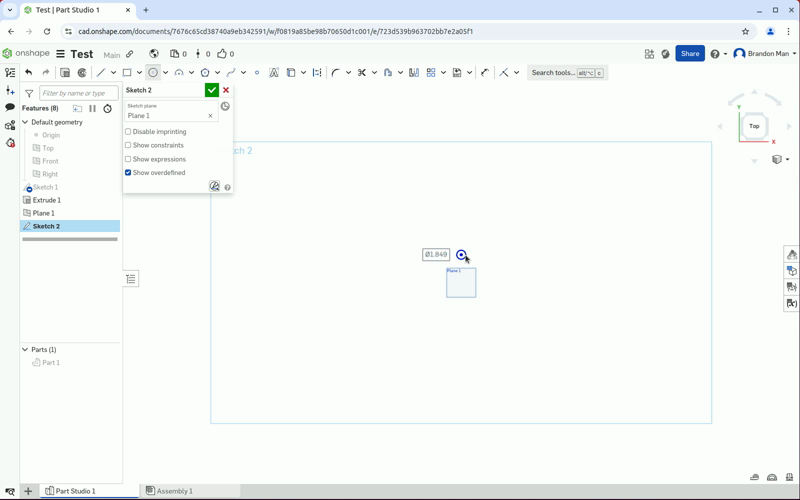
mouse_move(462, 256)
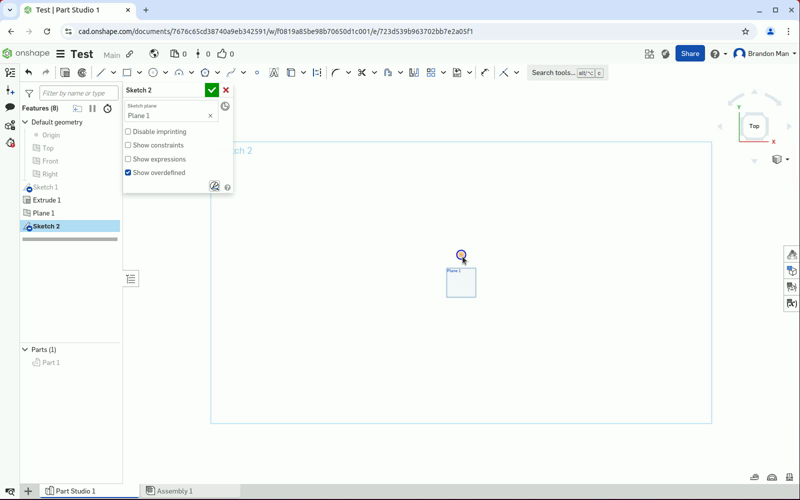
scroll(6)
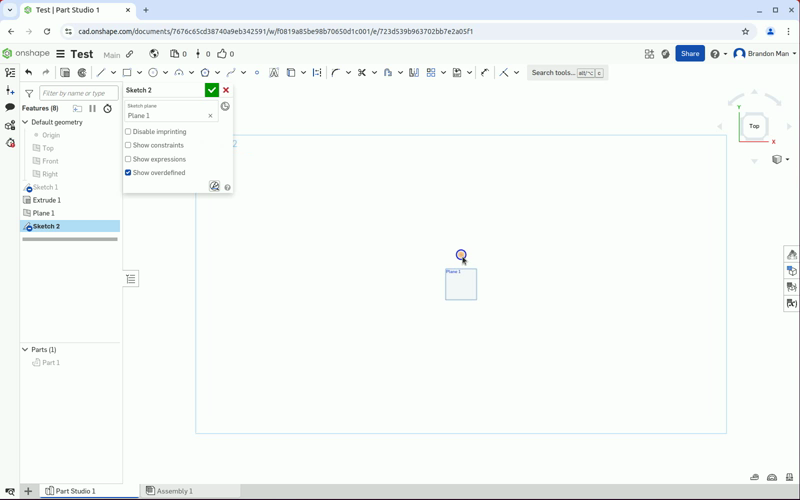
scroll(6)
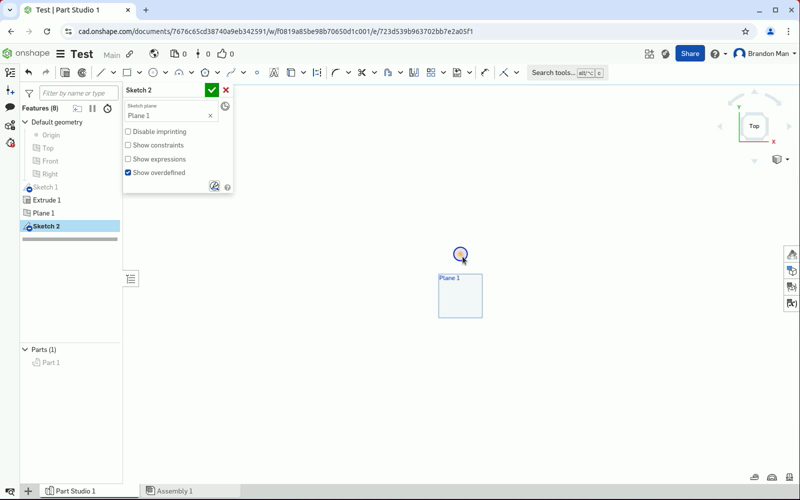
scroll(6)
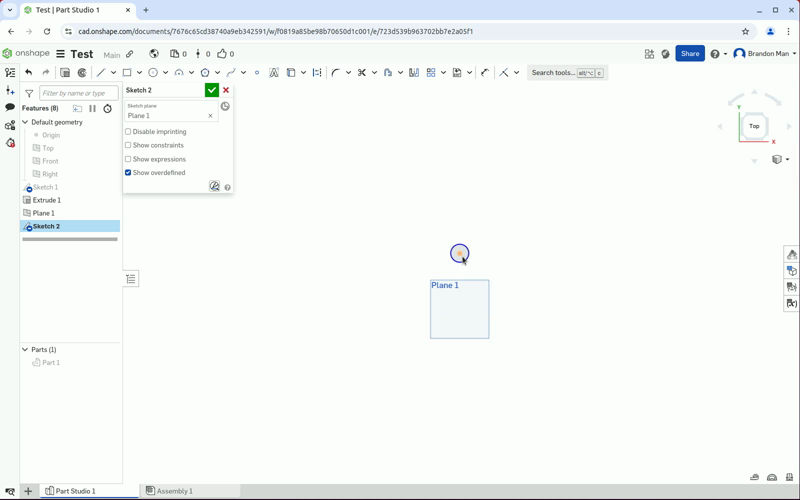
scroll(6)
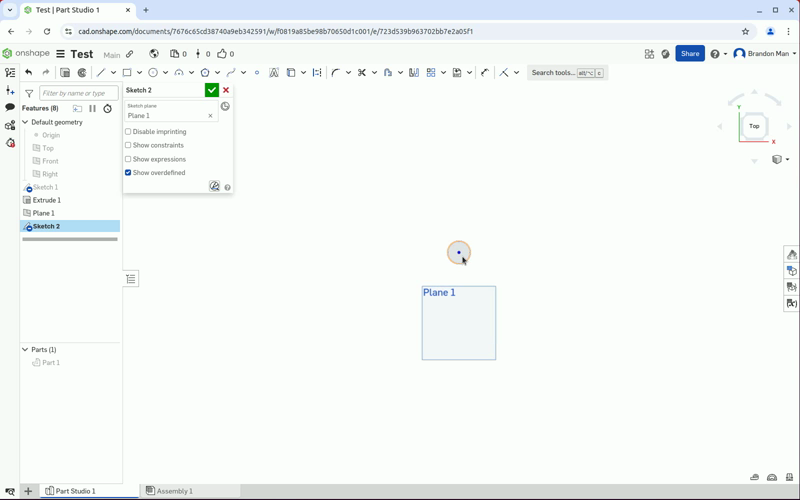
scroll(6)
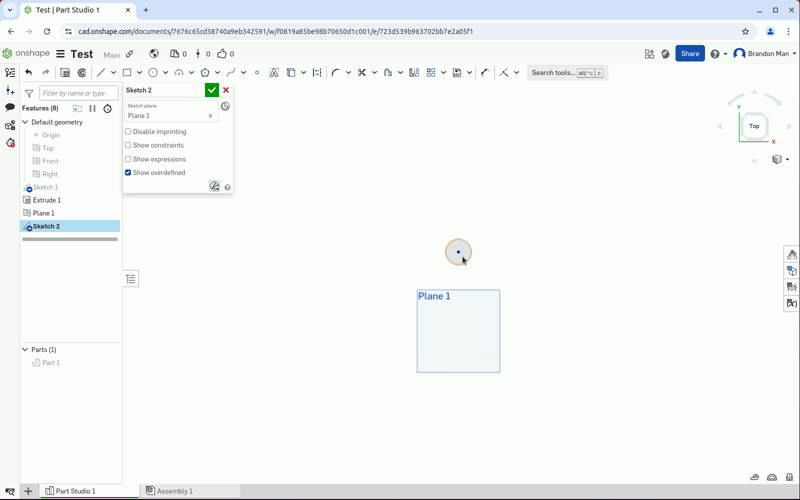
scroll(6)
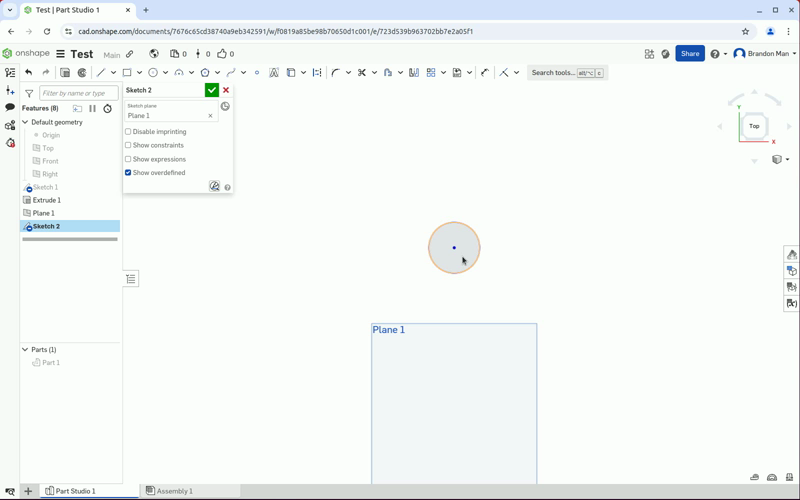
scroll(6)
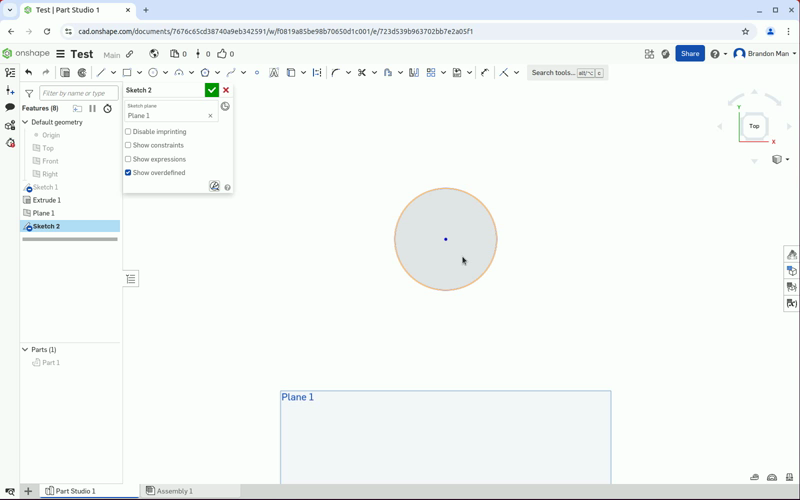
click(462, 256)
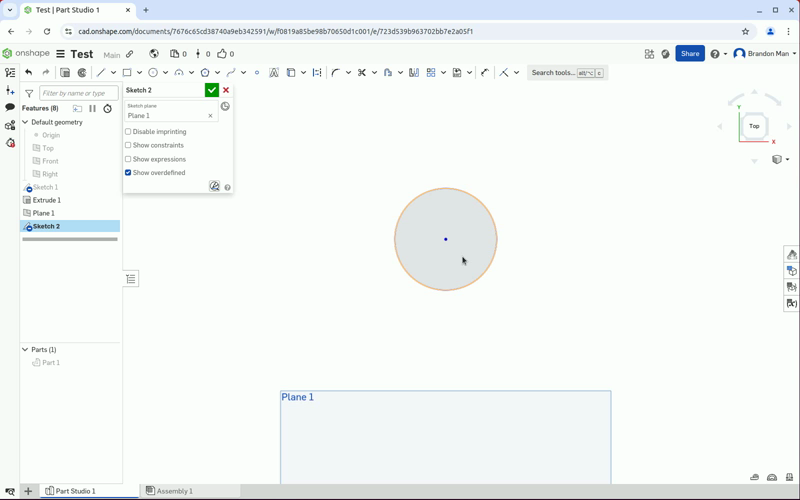
scroll(-6)
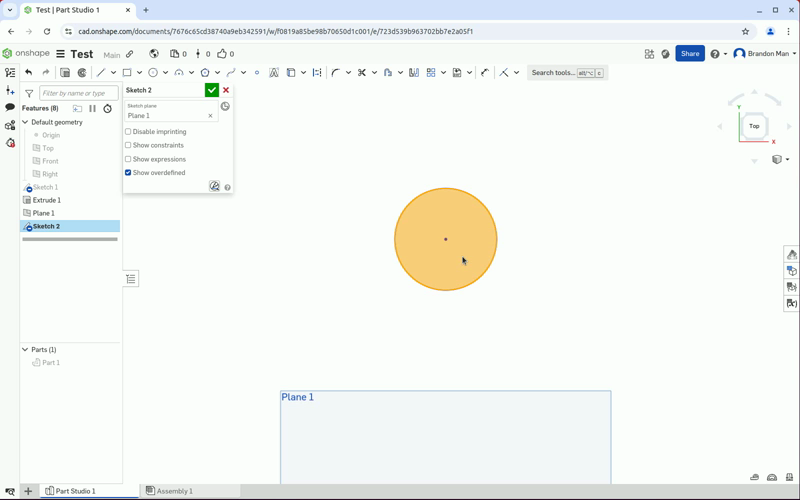
scroll(-6)
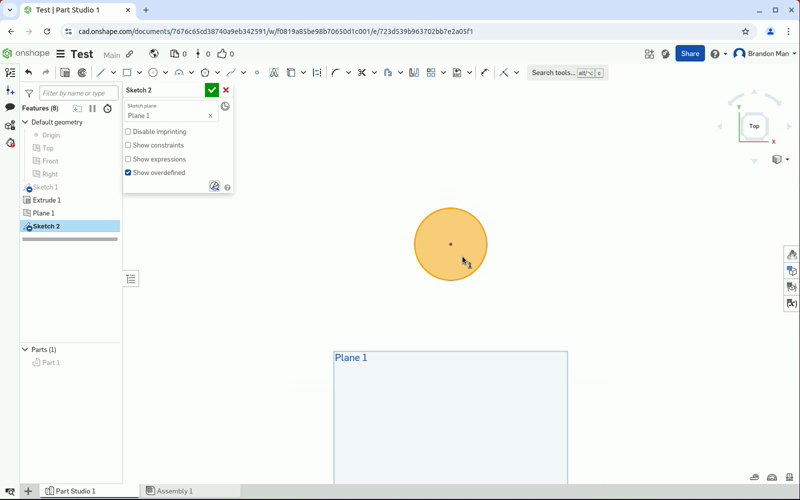
scroll(-6)
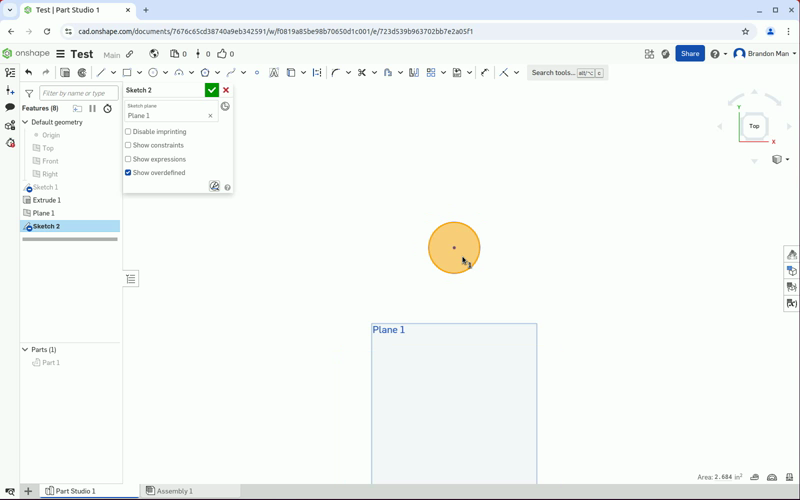
scroll(-6)
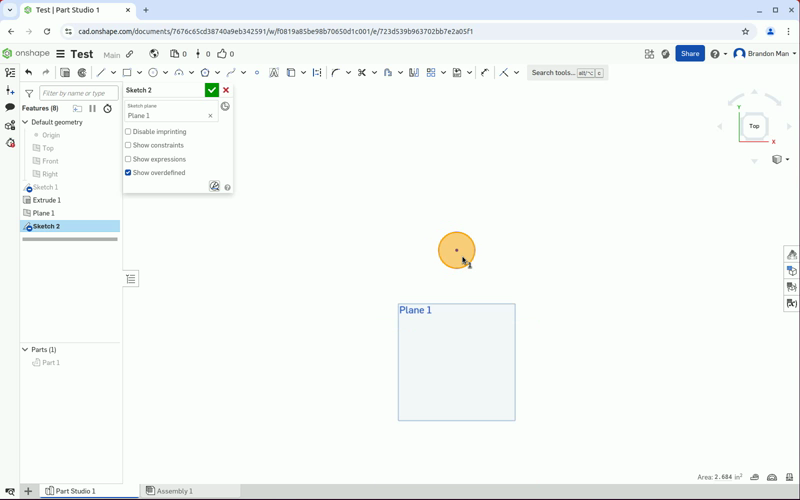
scroll(-6)
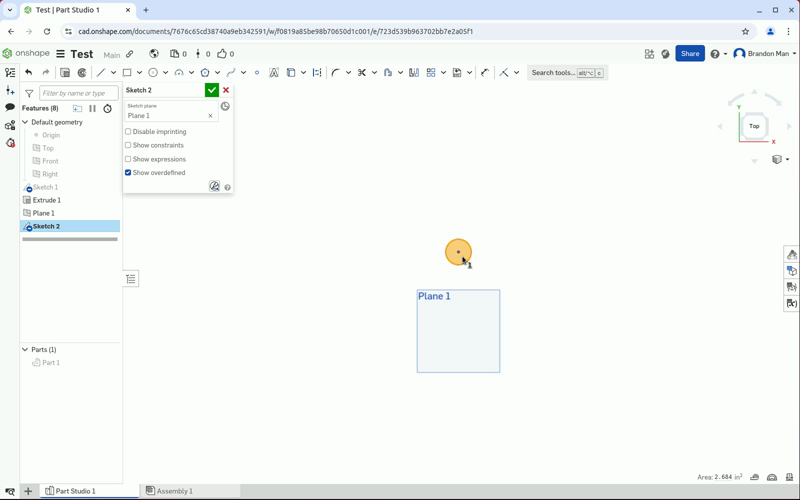
scroll(-6)
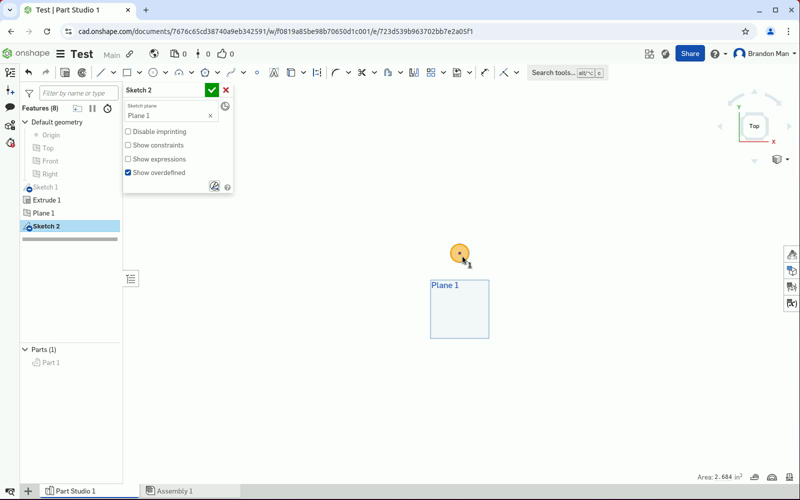
scroll(-6)
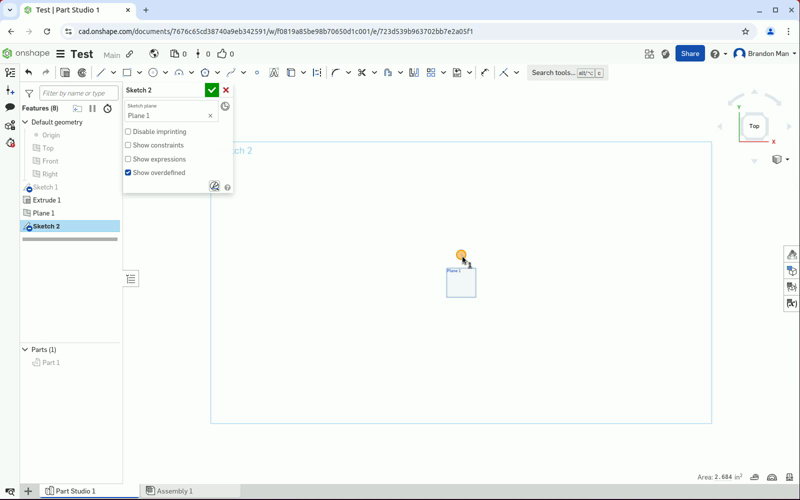
mouse_move(73, 352)
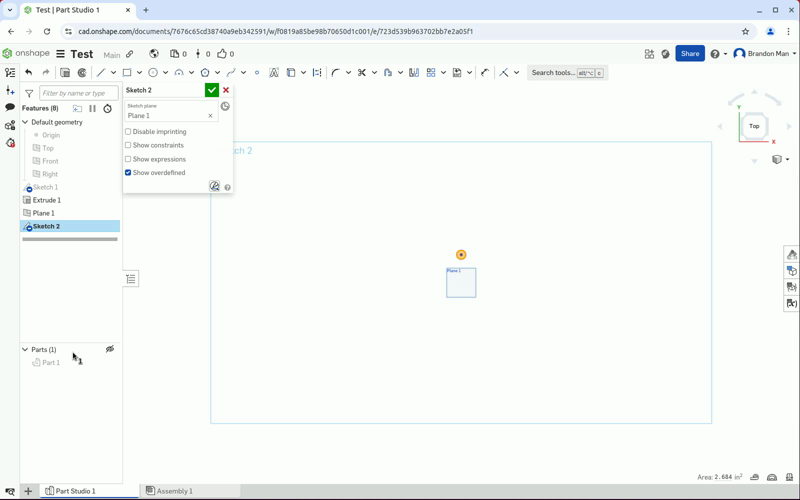
key(shift+y)
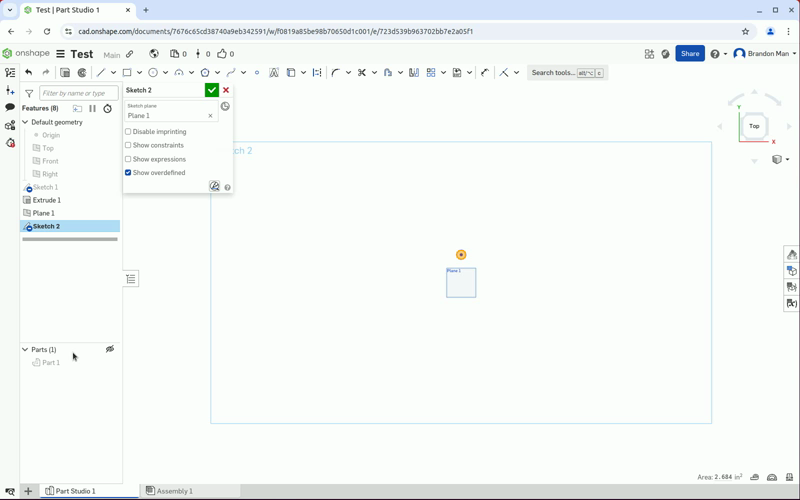
key(shift+e)
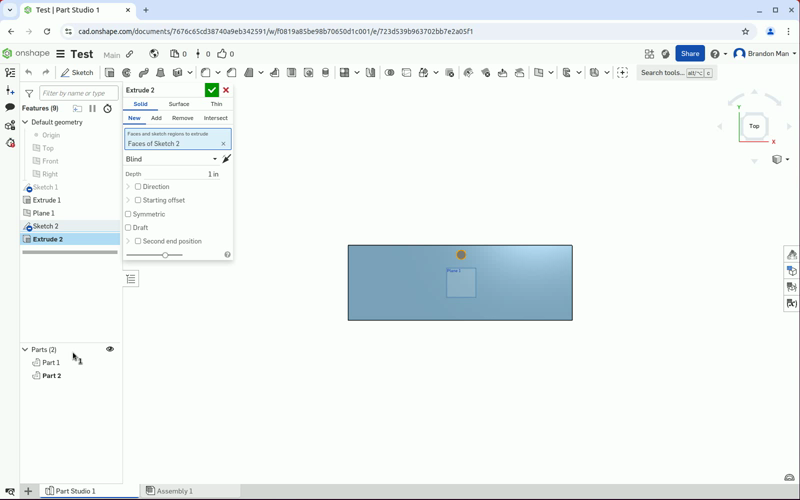
mouse_move(143, 106)
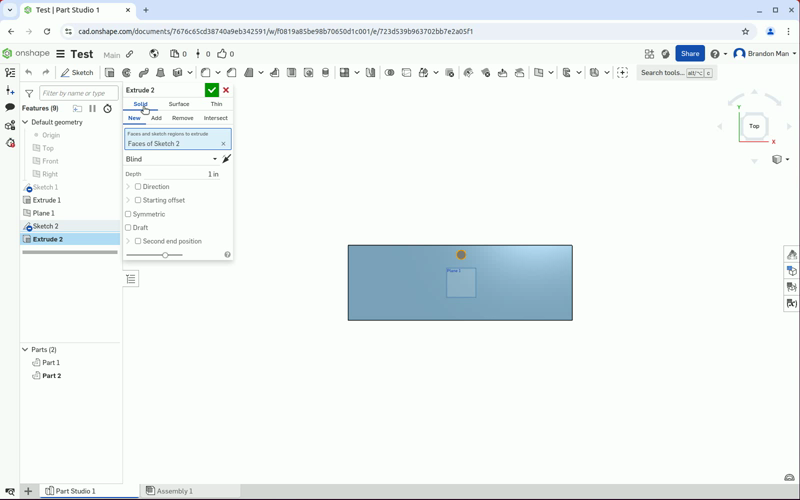
click(143, 106)
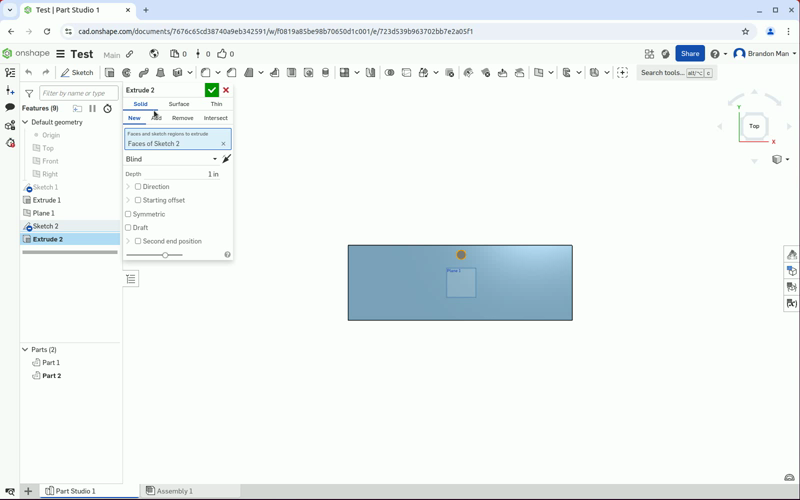
mouse_move(186, 120)
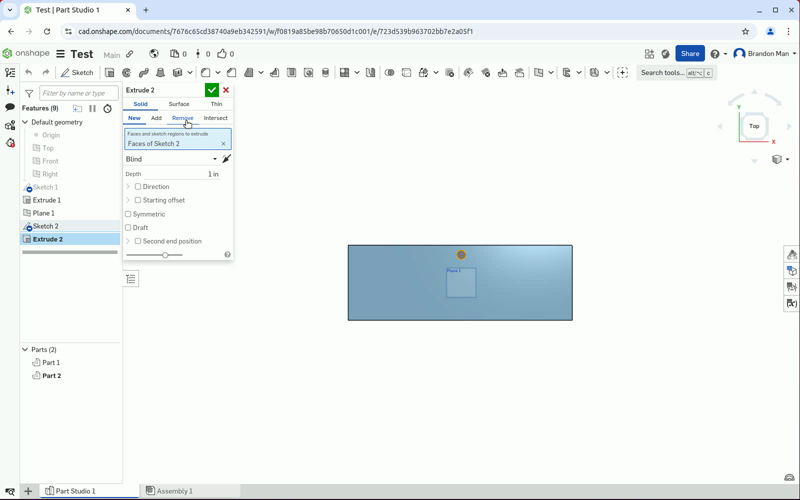
click(186, 120)
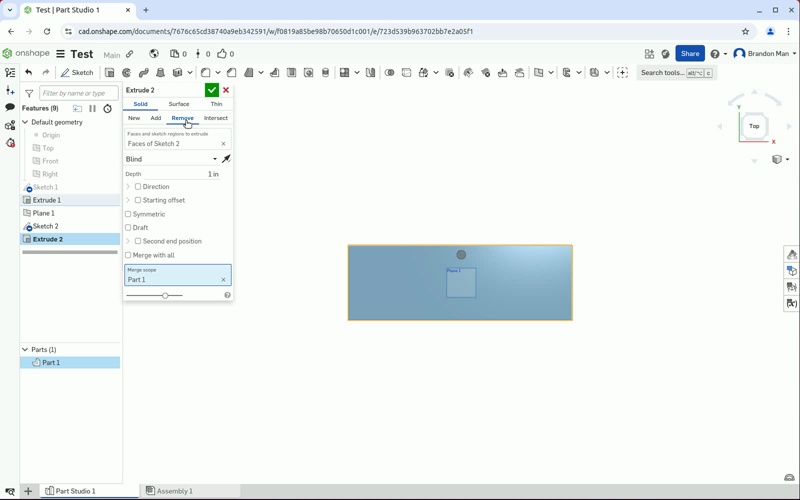
key(tab, 4)
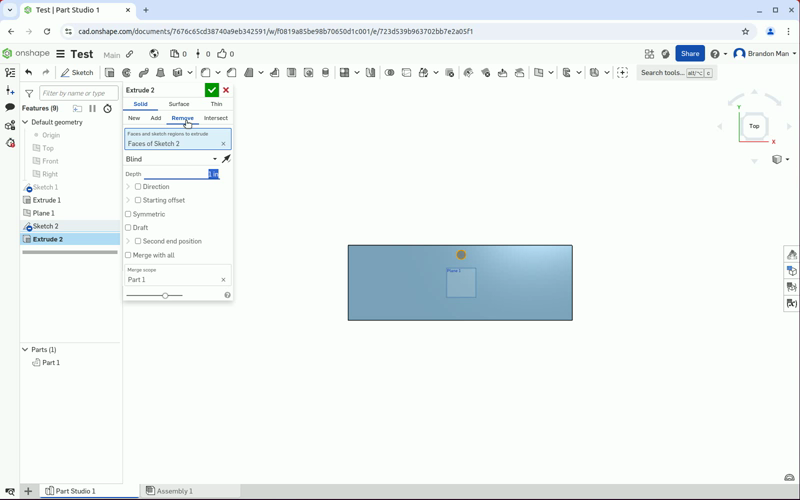
text(3.851)
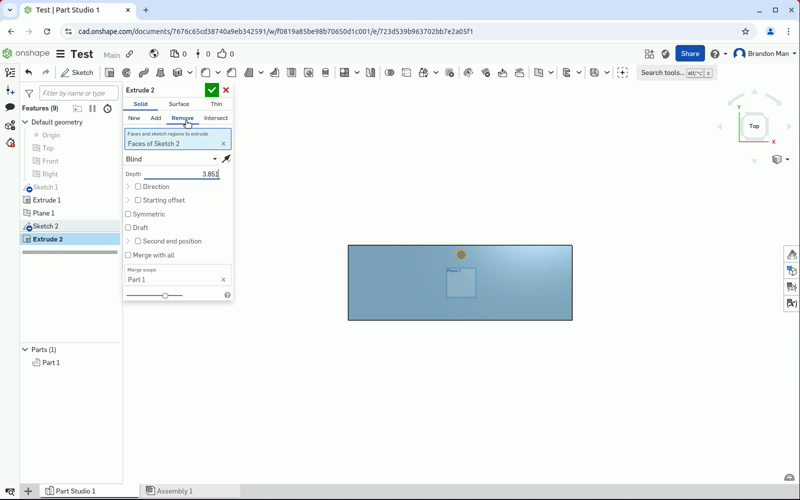
key(tab, 6)
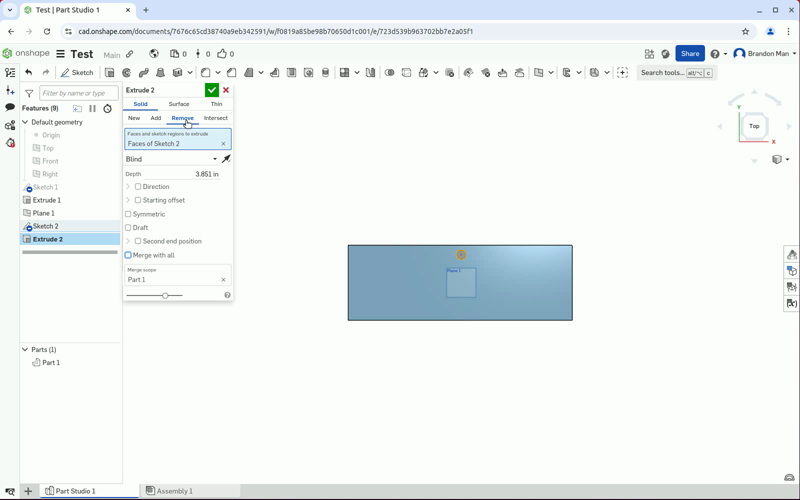
key(space)
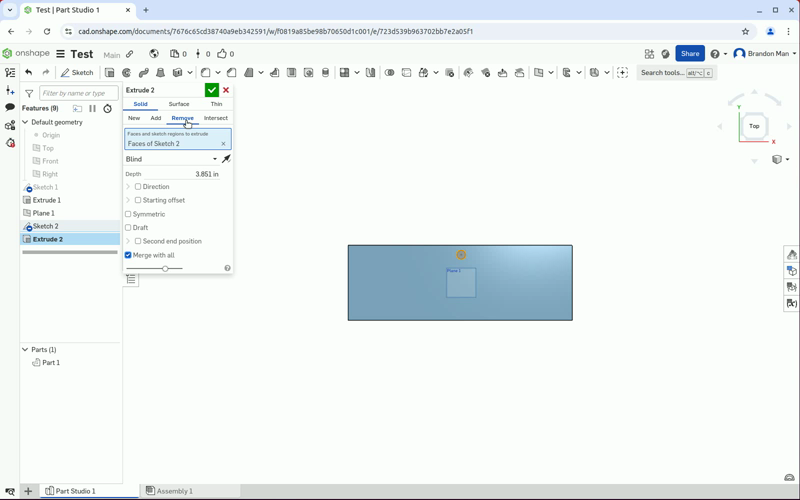
key(enter)
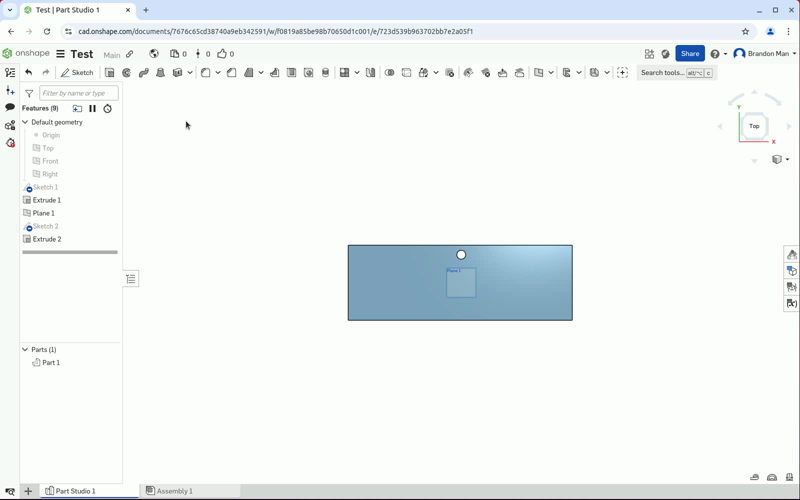
key(shift+h)
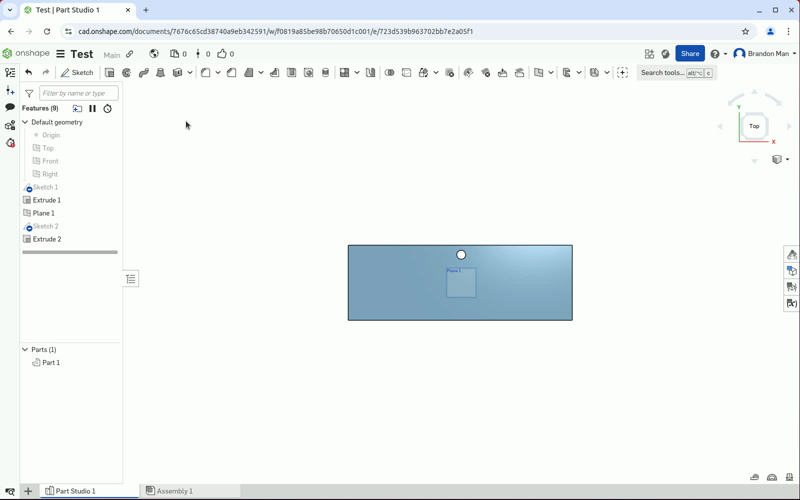
key(shift+h)
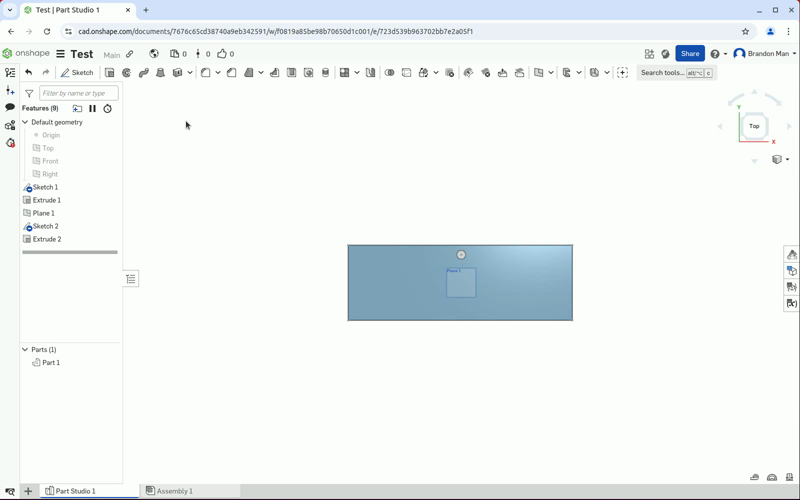
key(shift+7)
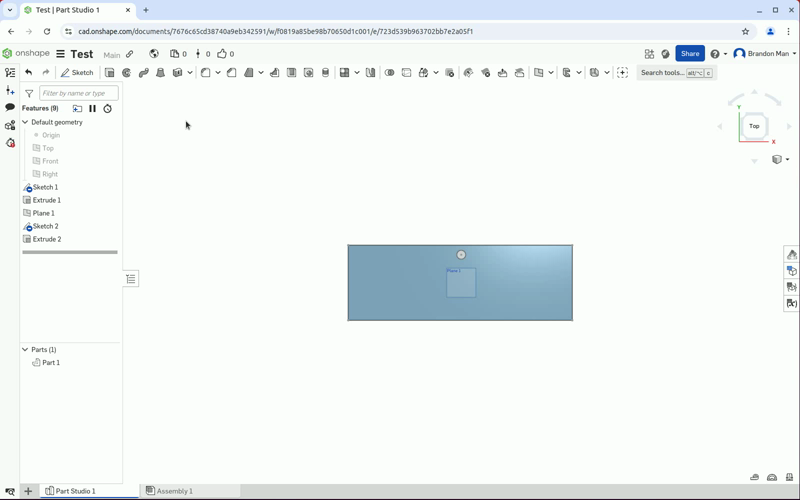
key(up, 3)
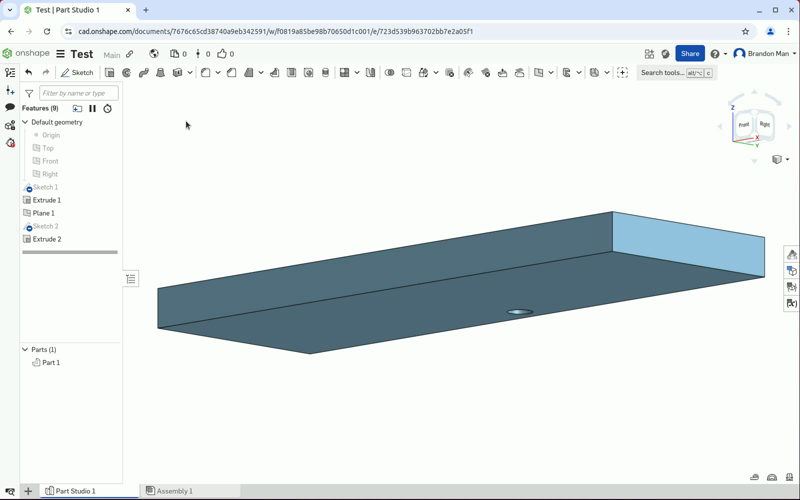
key(left, 3)
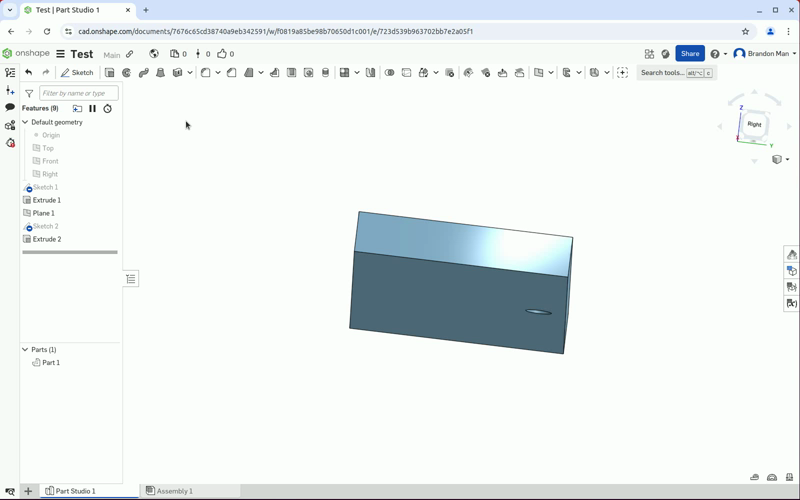
key(right, 3)
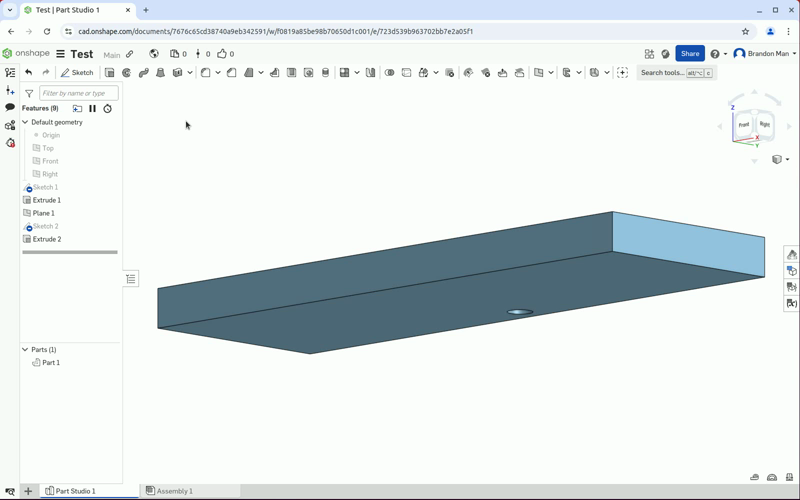
key(down, 3)
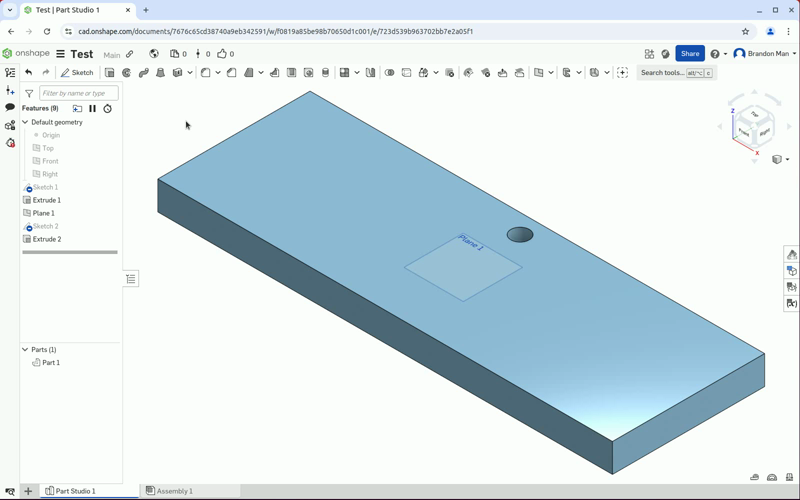
mouse_move(73, 189)
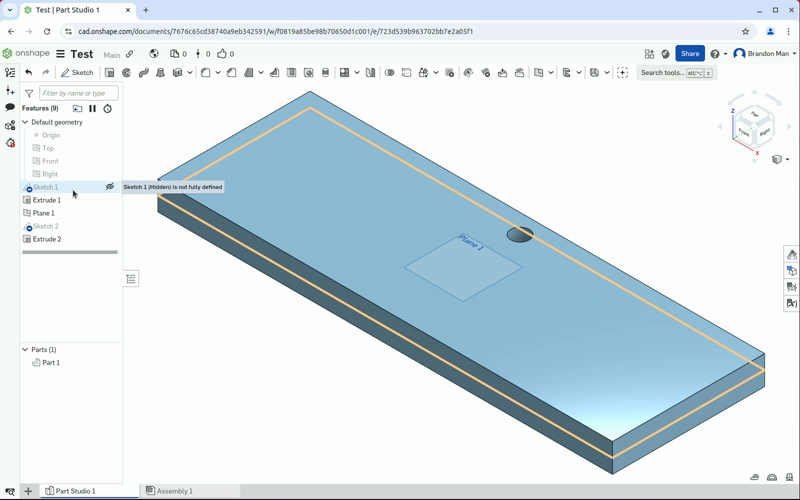
click(73, 189)